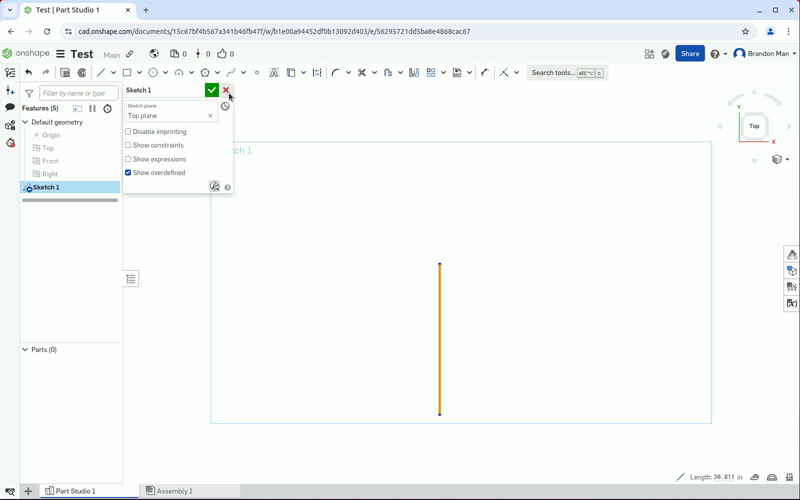
key(shift+h)
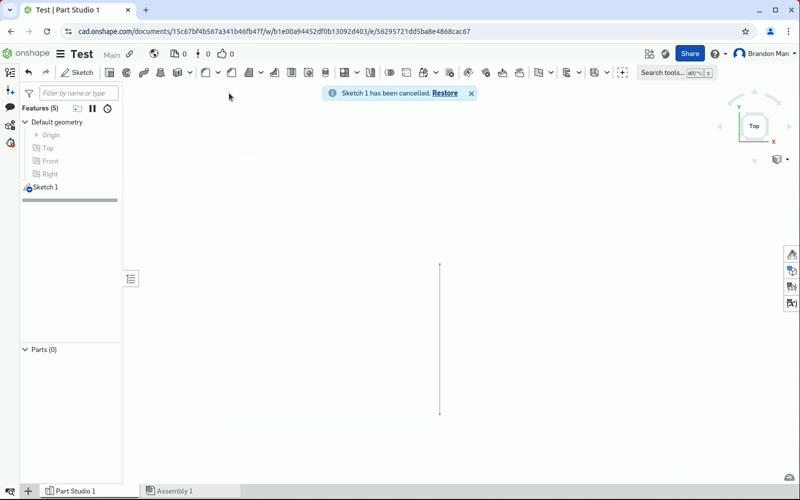
key(shift+s)
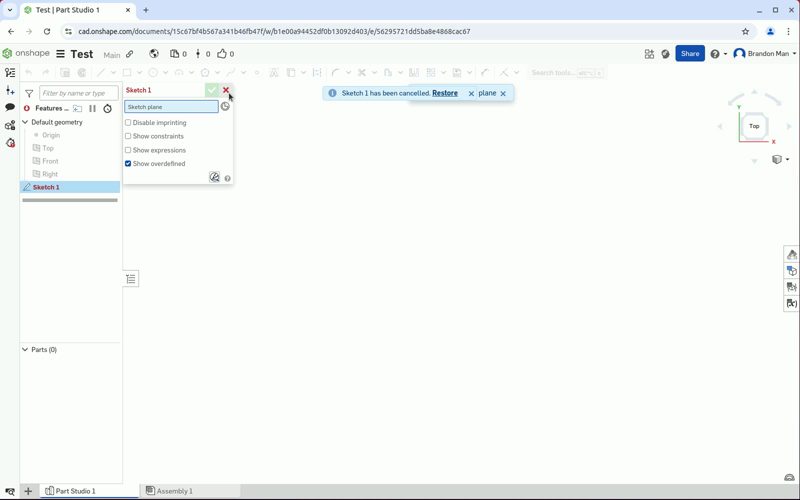
mouse_move(73, 150)
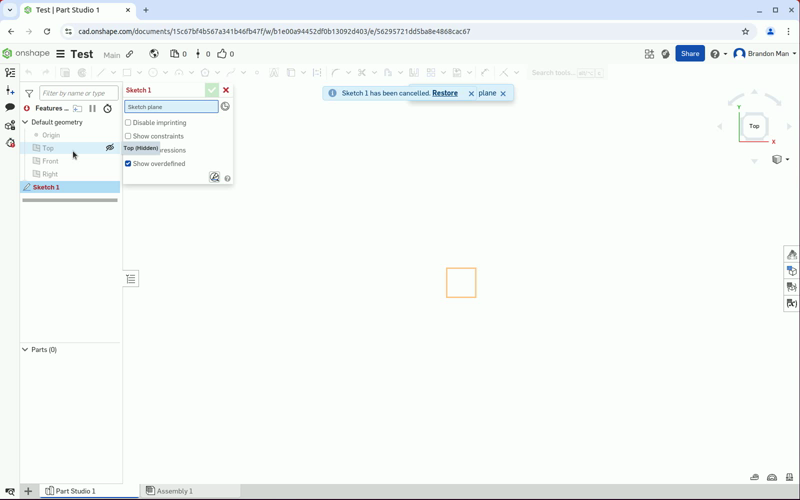
click(73, 150)
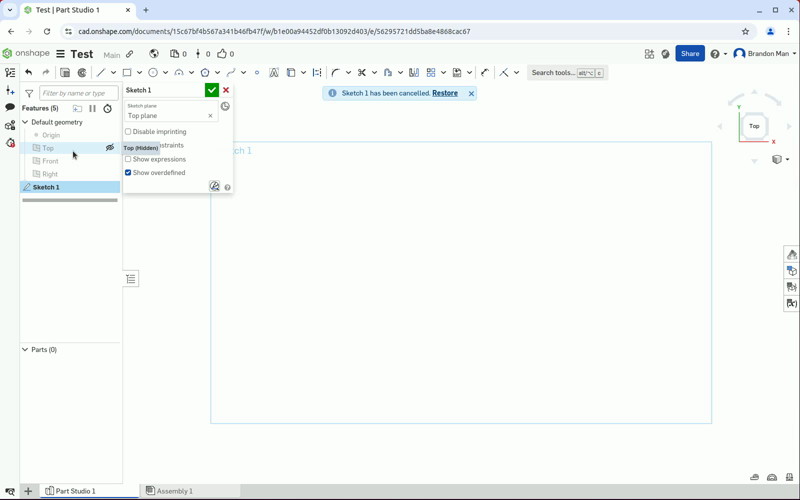
mouse_move(73, 352)
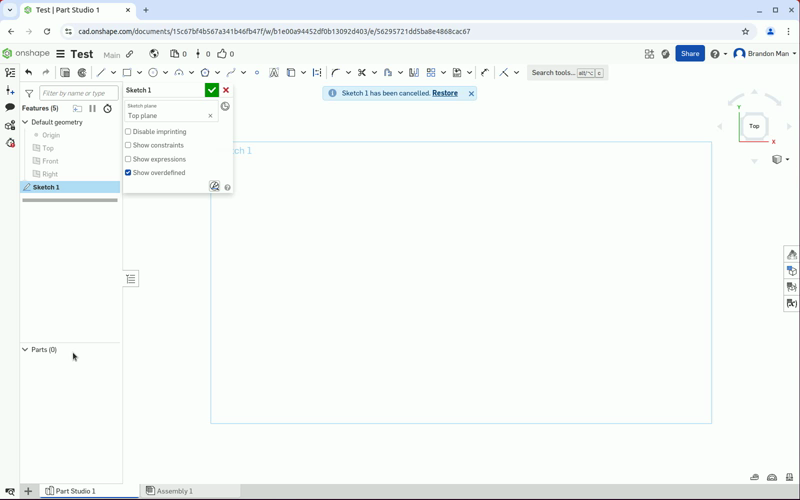
key(y)
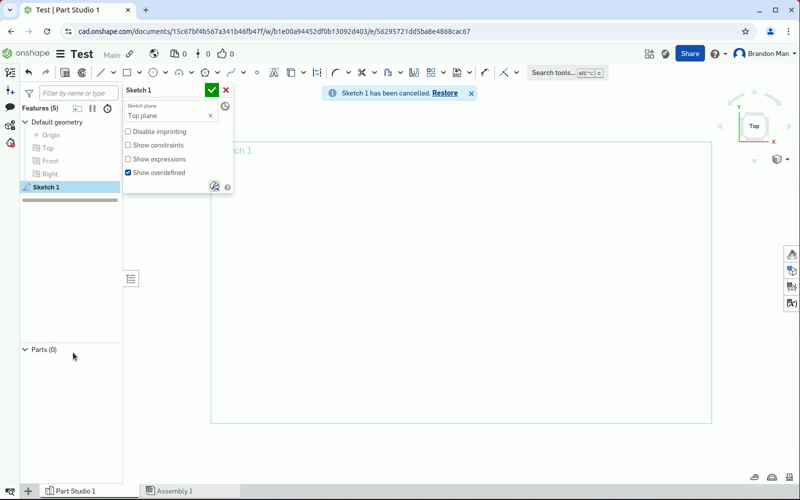
key(c)
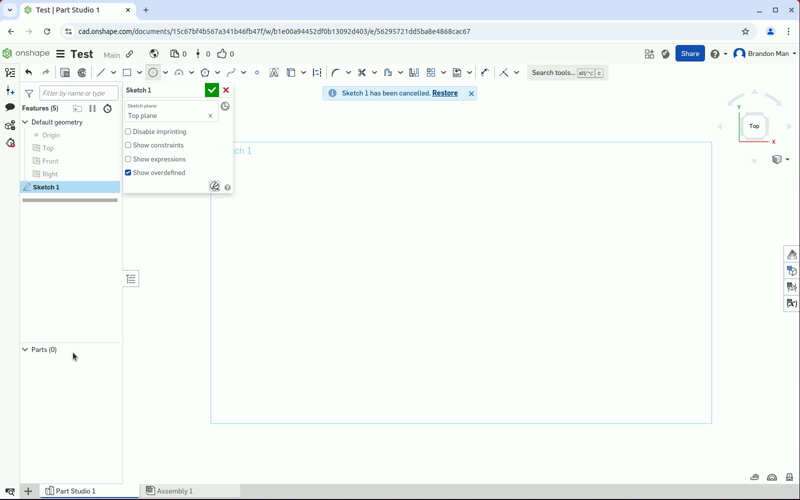
key_down(shift)
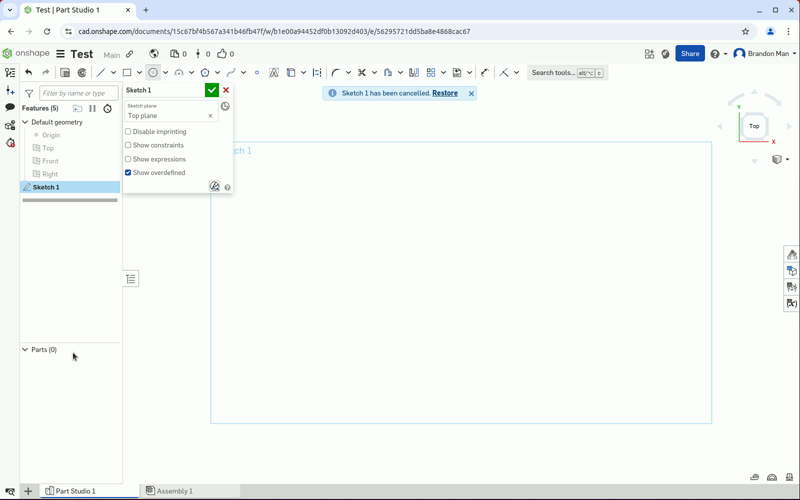
mouse_move(461, 282)
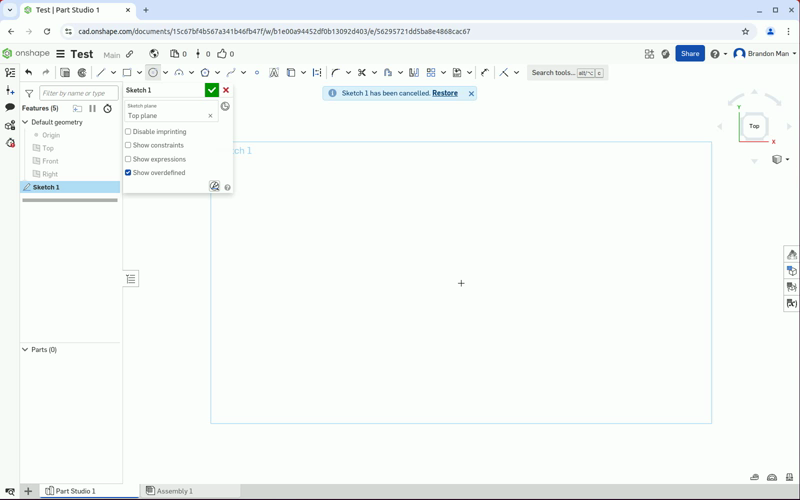
click(461, 282)
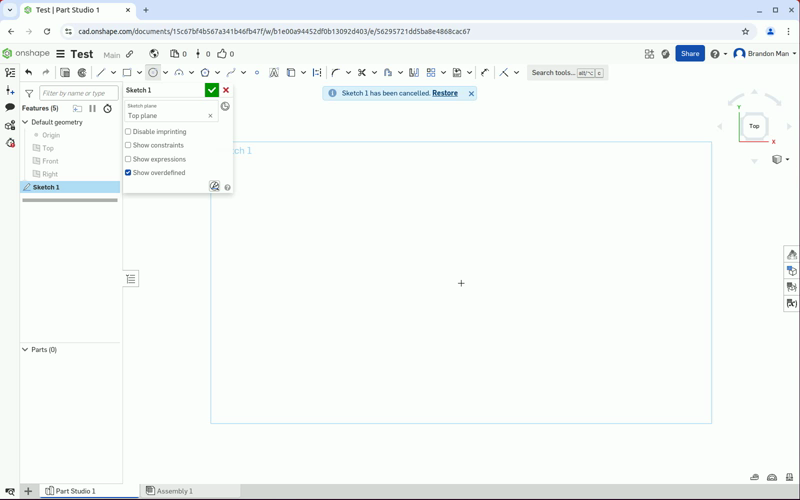
key_up(shift)
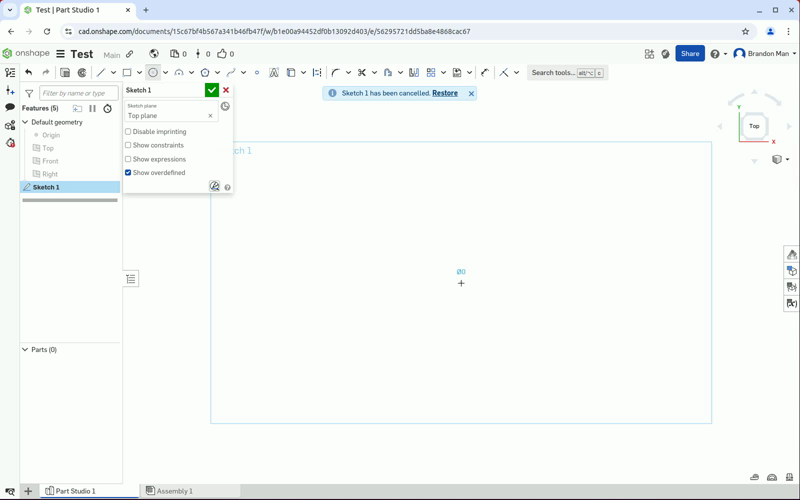
mouse_move(574, 282)
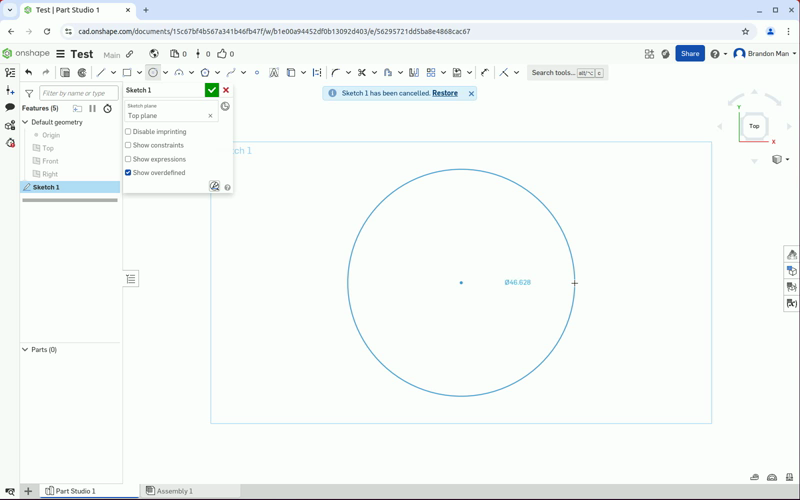
click(574, 282)
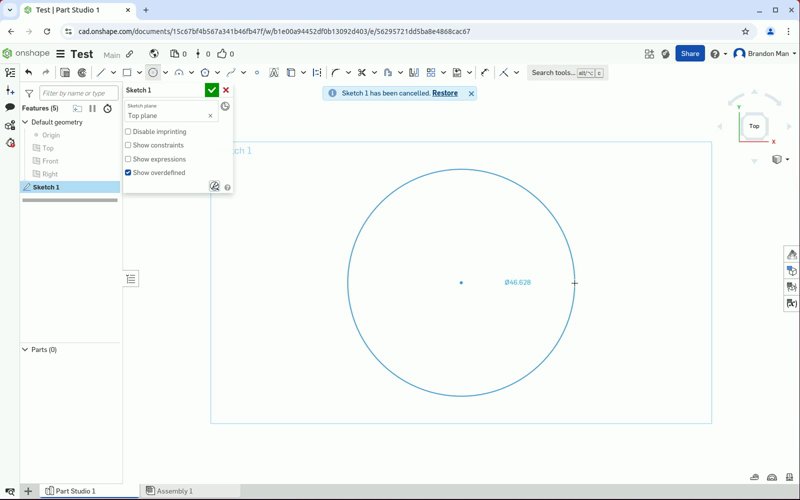
key(esc)
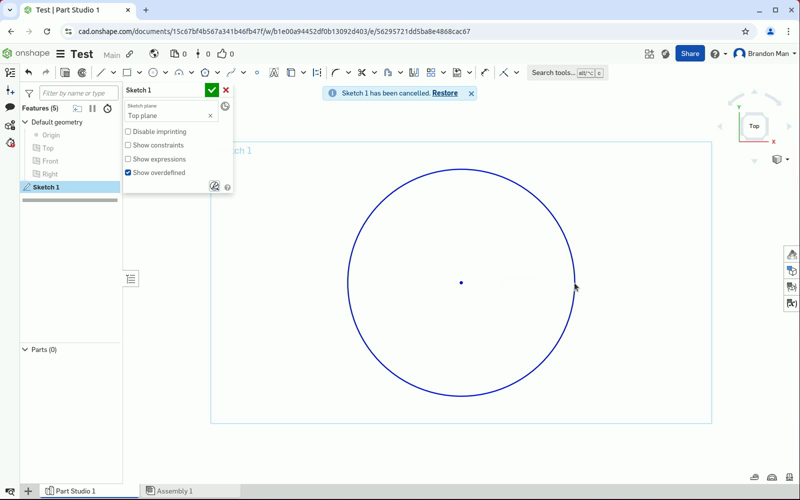
key(c)
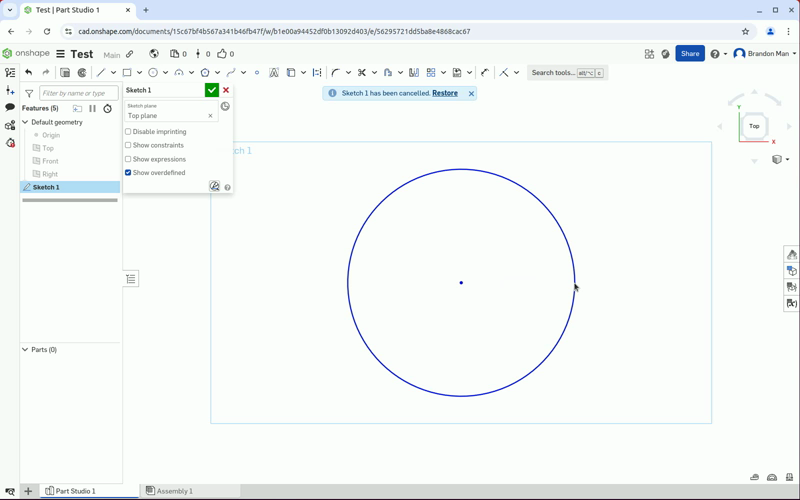
key_down(shift)
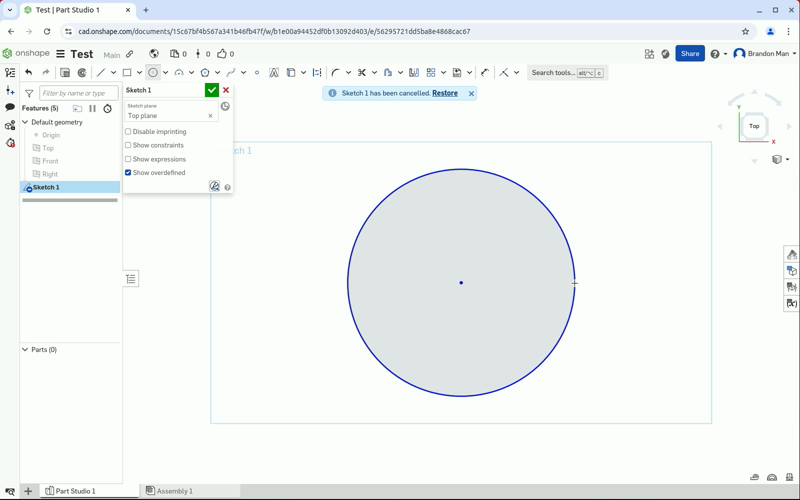
mouse_move(461, 282)
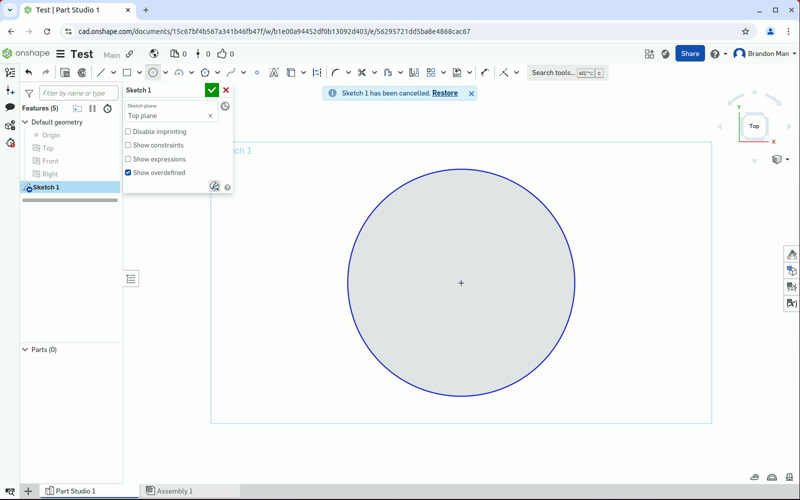
click(461, 282)
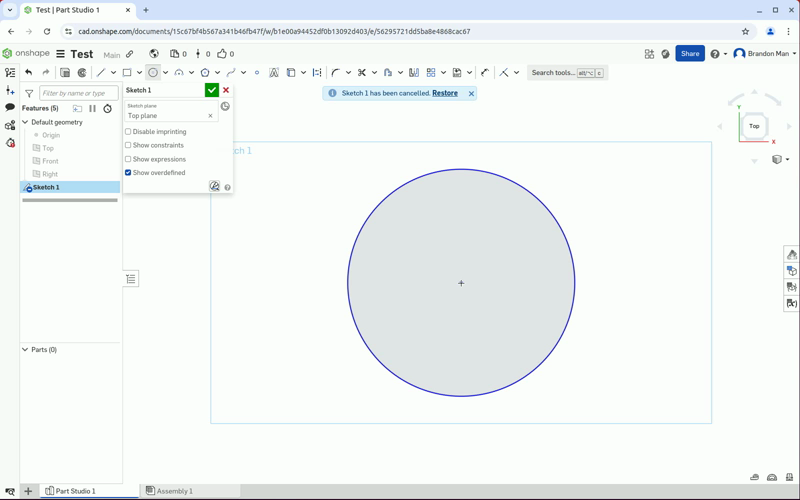
key_up(shift)
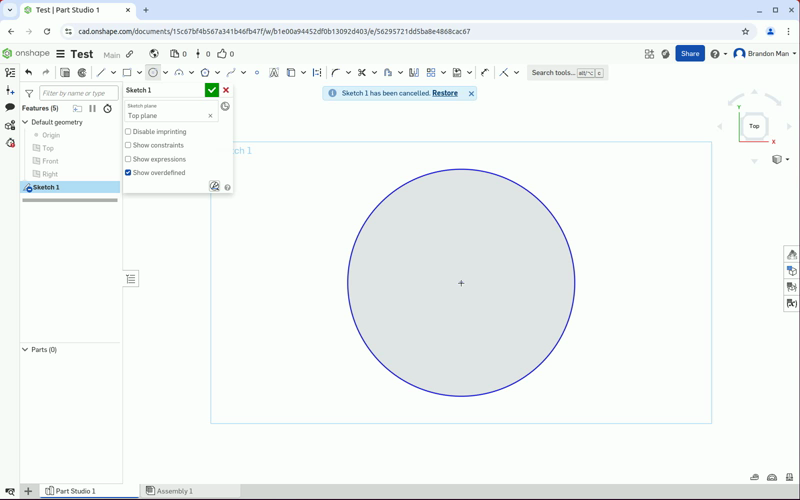
mouse_move(494, 282)
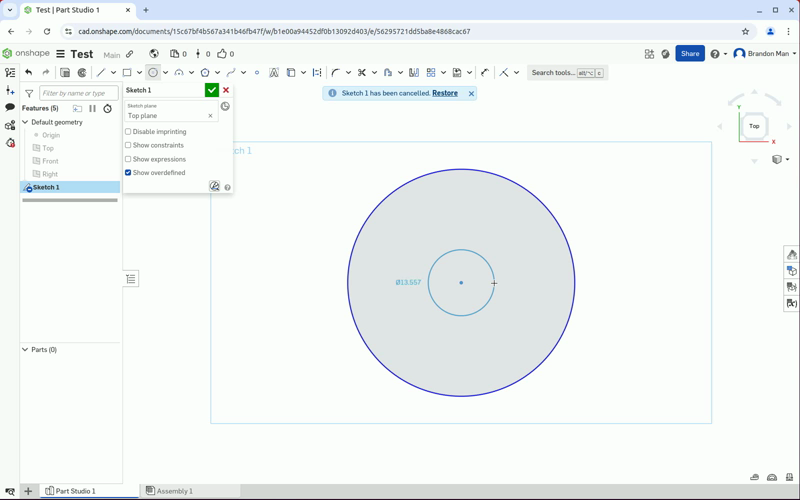
click(494, 282)
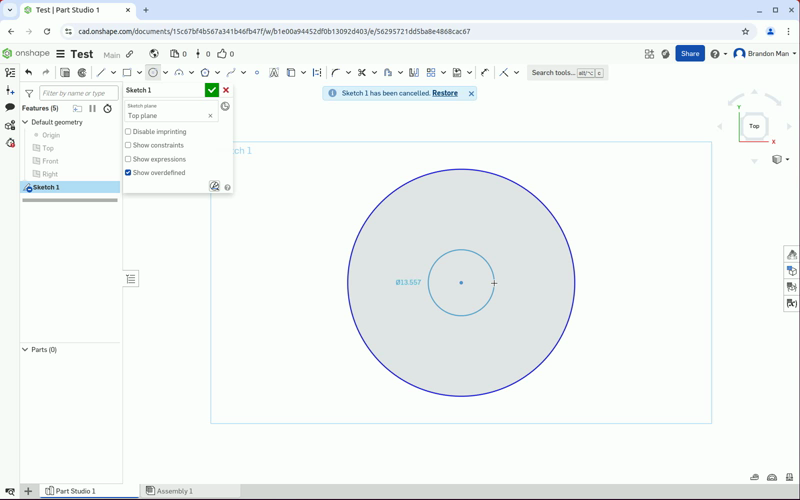
key(esc)
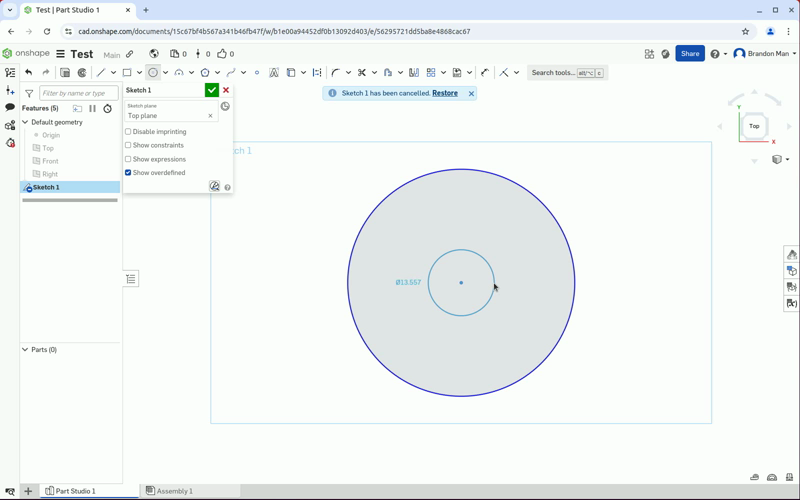
mouse_move(508, 318)
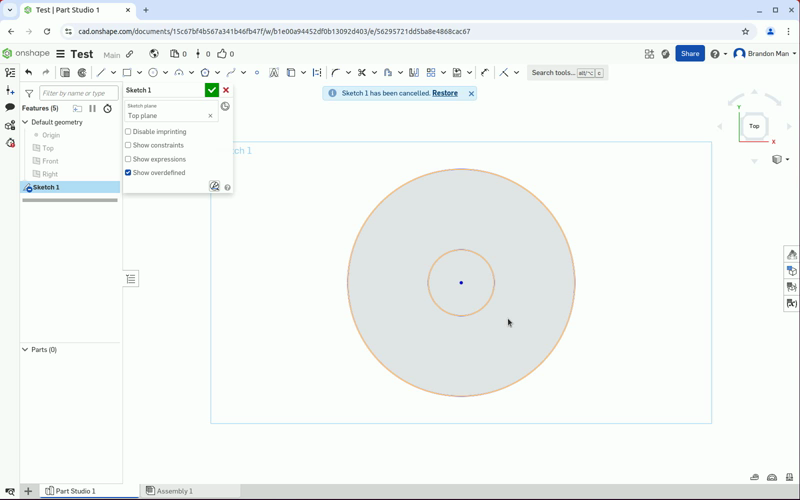
click(508, 318)
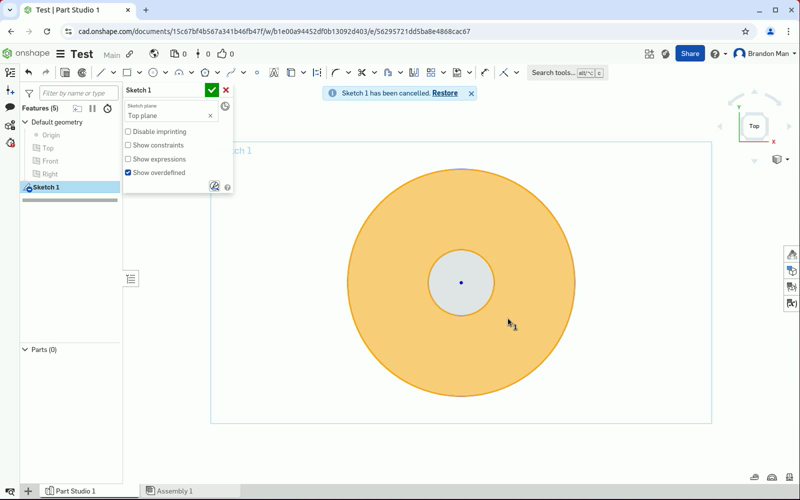
mouse_move(73, 352)
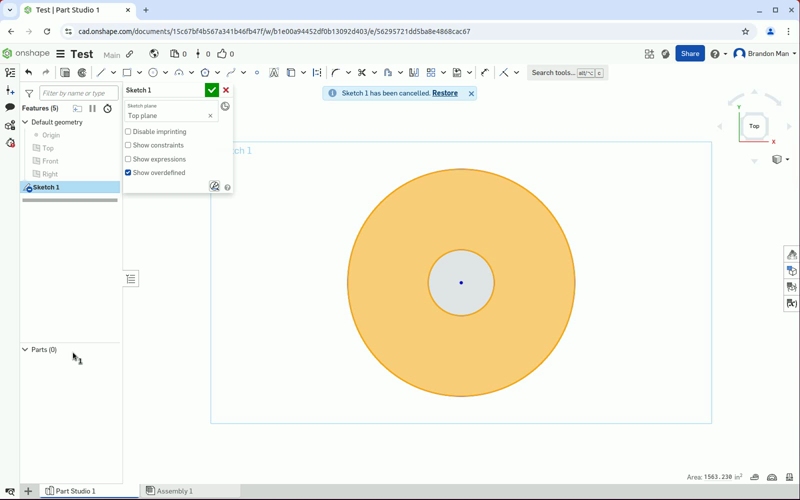
key(shift+y)
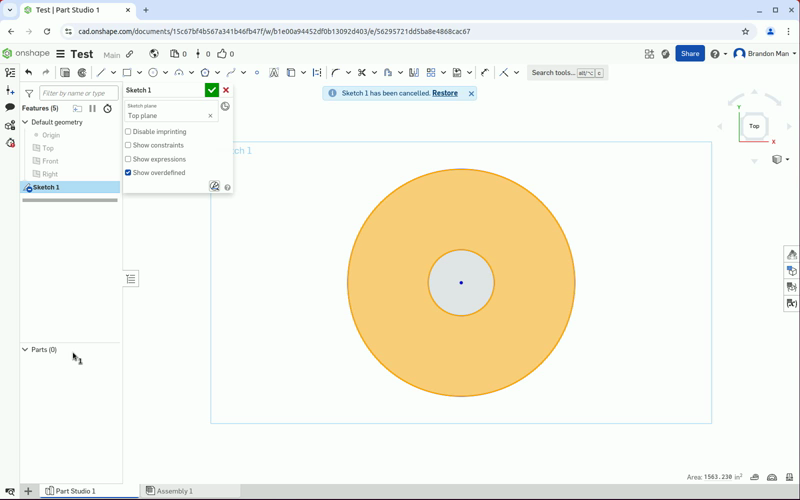
key(shift+e)
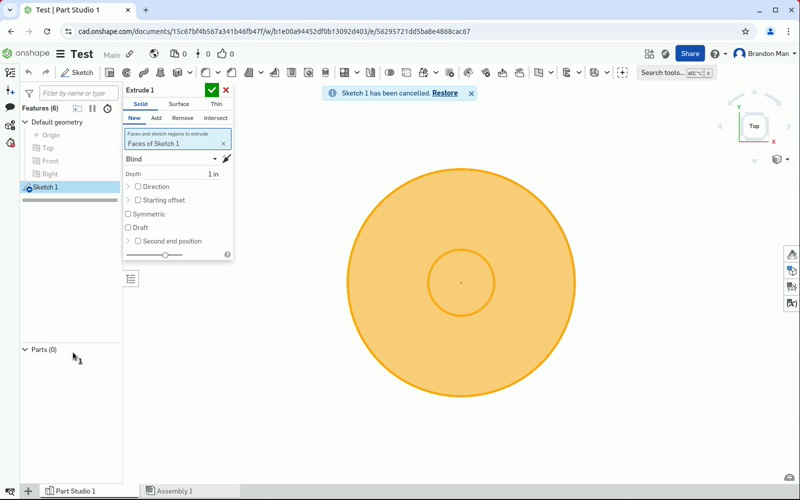
mouse_move(143, 106)
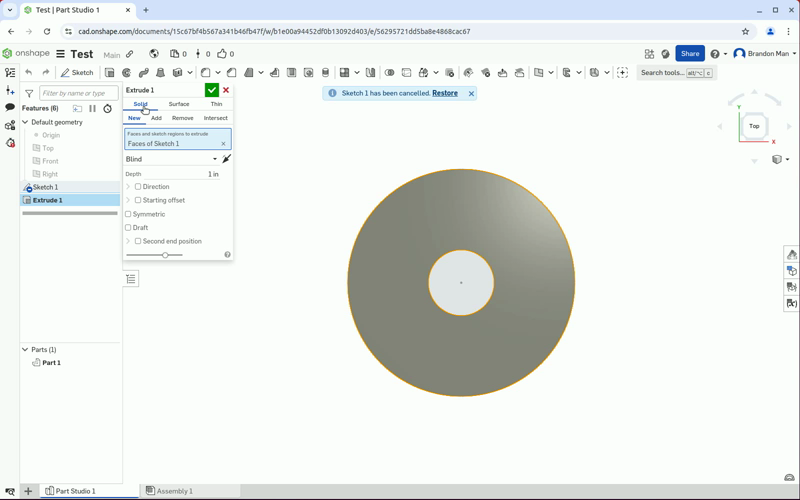
click(143, 106)
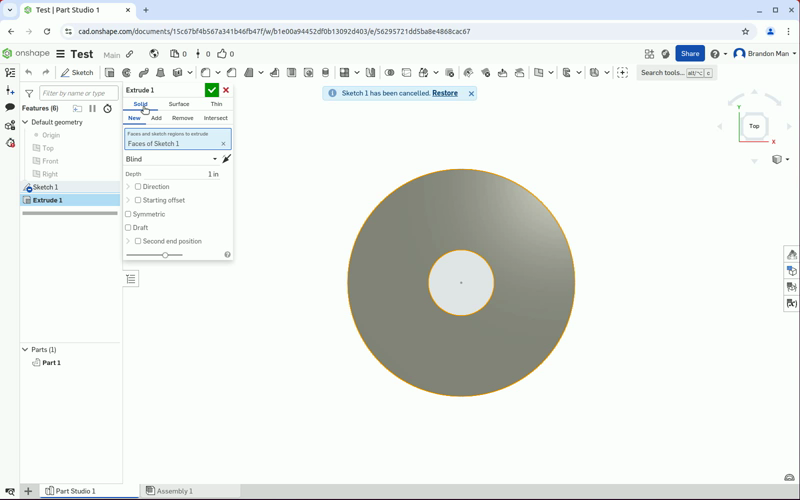
mouse_move(137, 120)
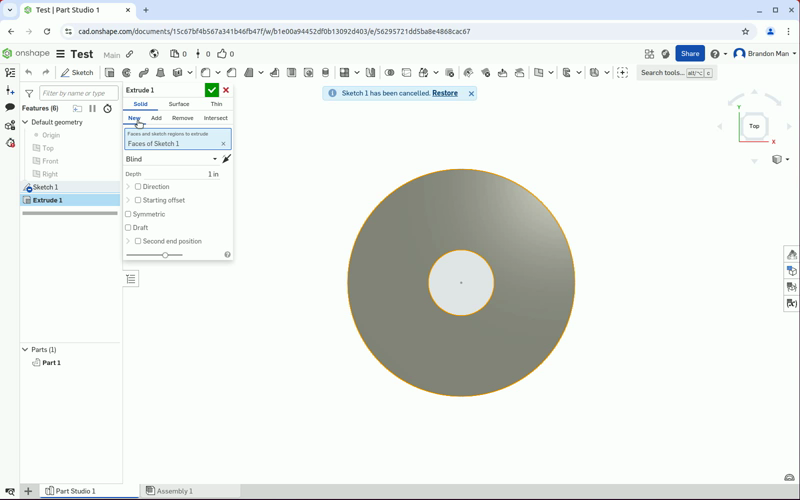
click(137, 120)
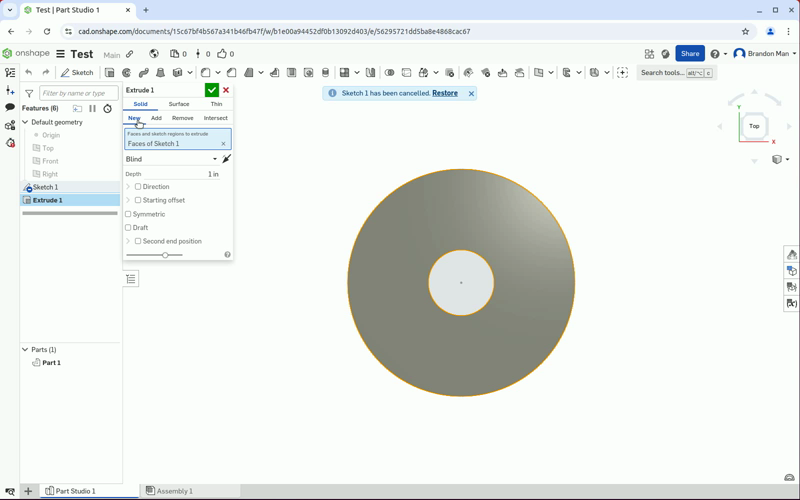
key(tab, 4)
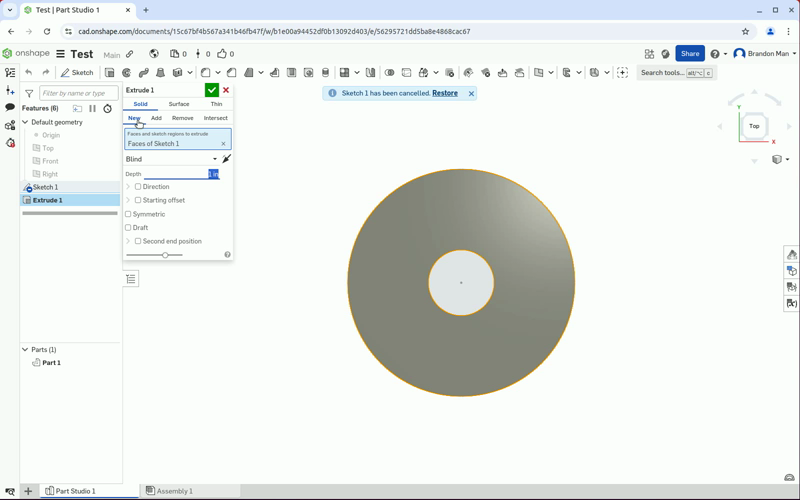
text(-0.241)
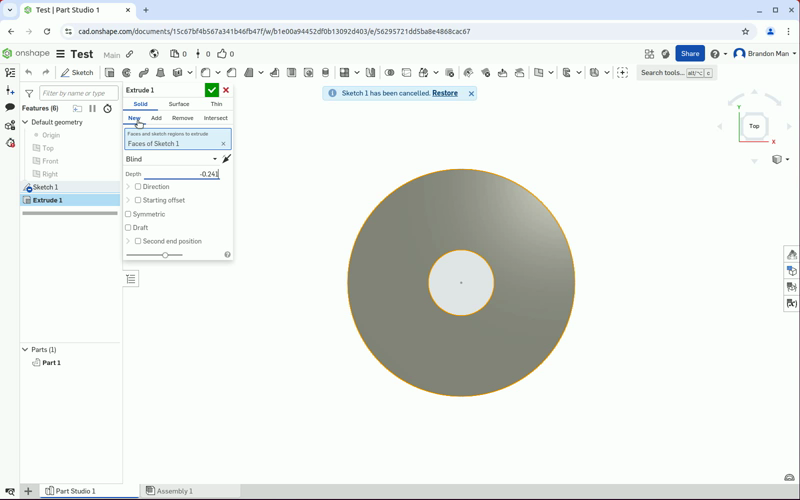
key(enter)
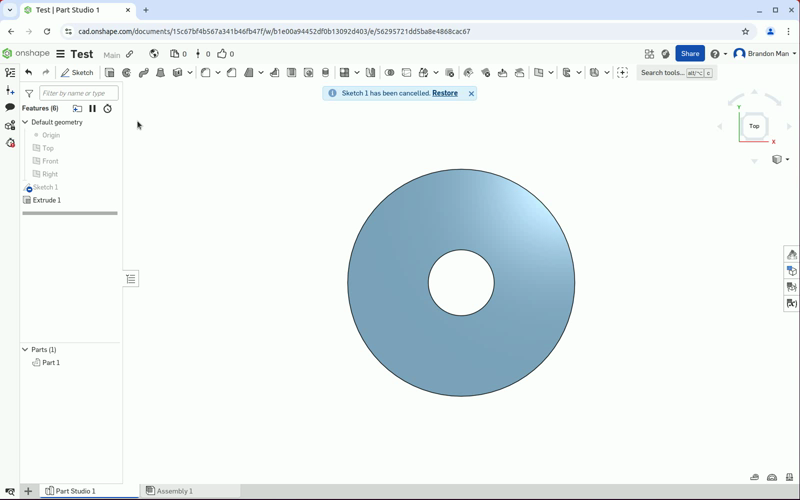
key(shift+h)
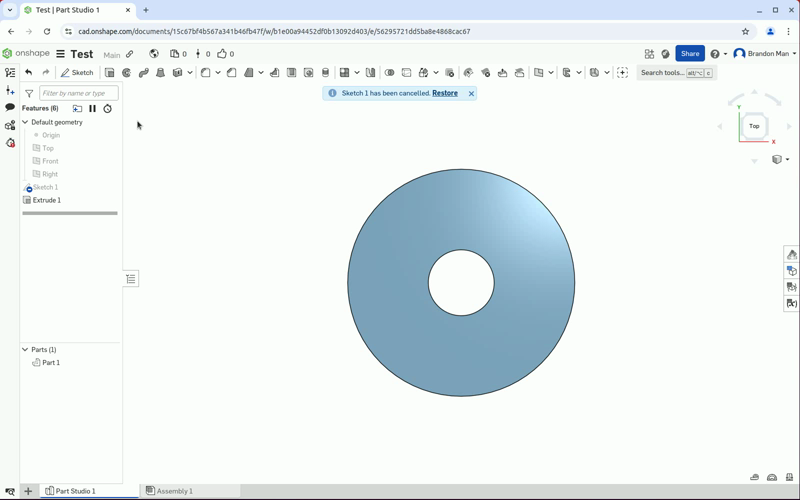
key(shift+h)
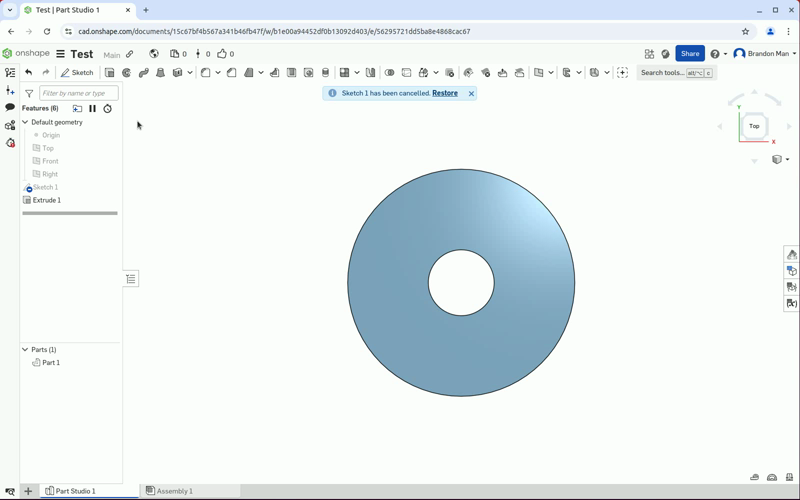
mouse_move(73, 189)
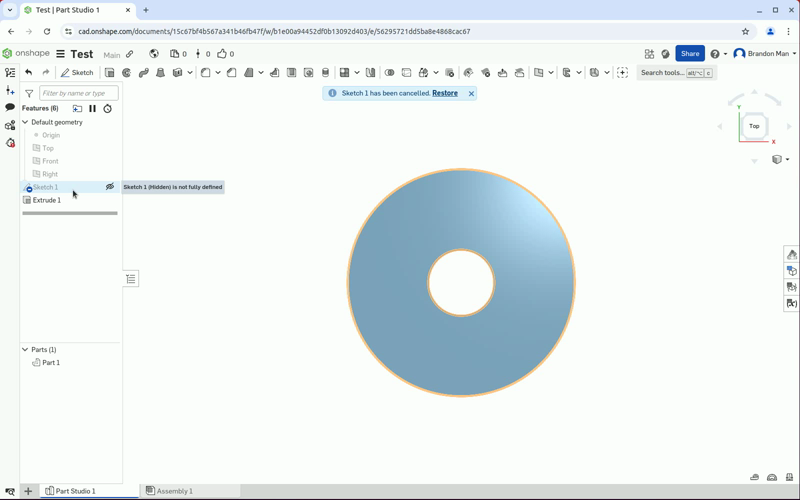
click(73, 189)
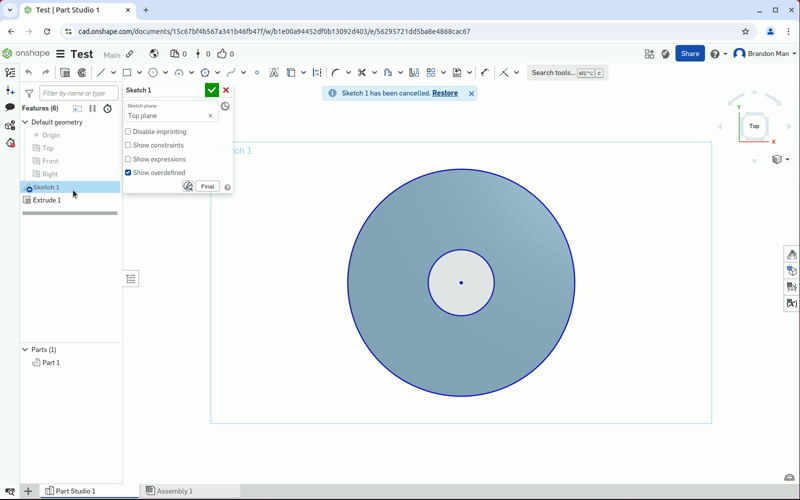
mouse_move(229, 92)
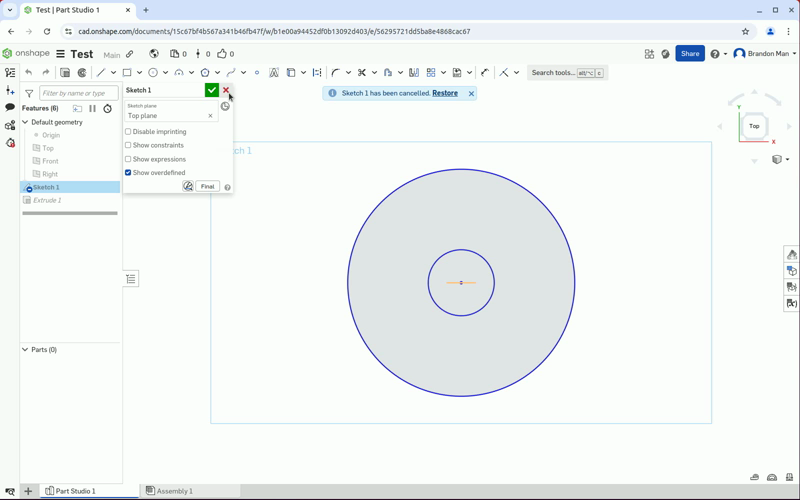
click(229, 92)
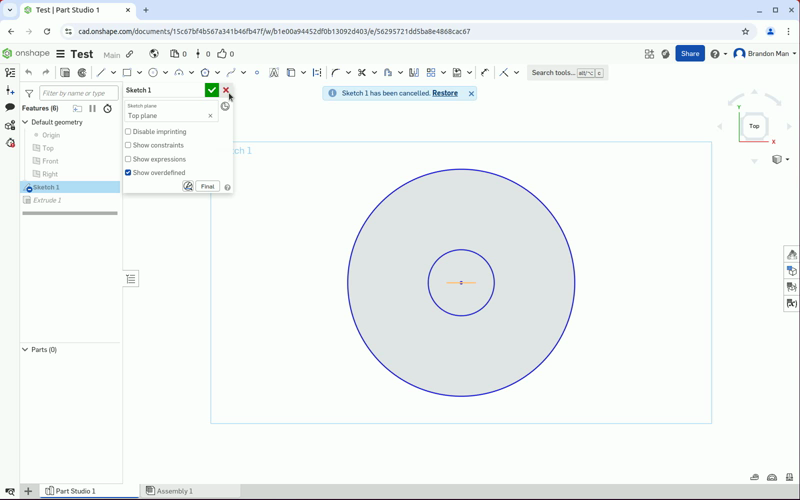
key(shift+s)
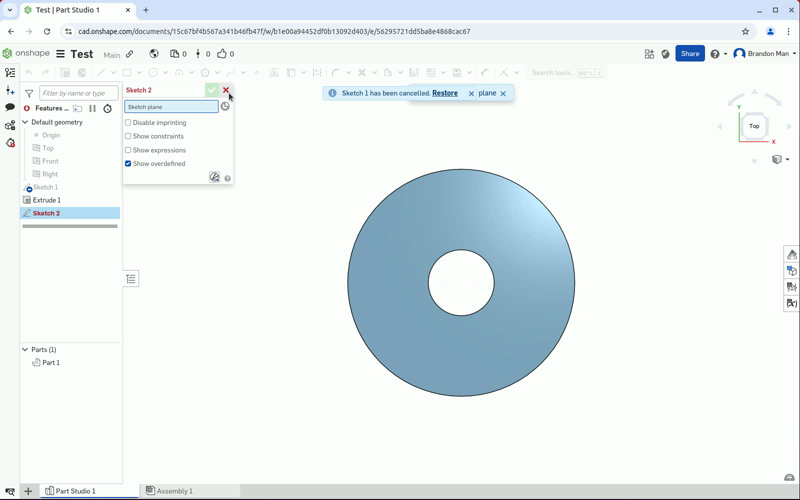
mouse_move(73, 150)
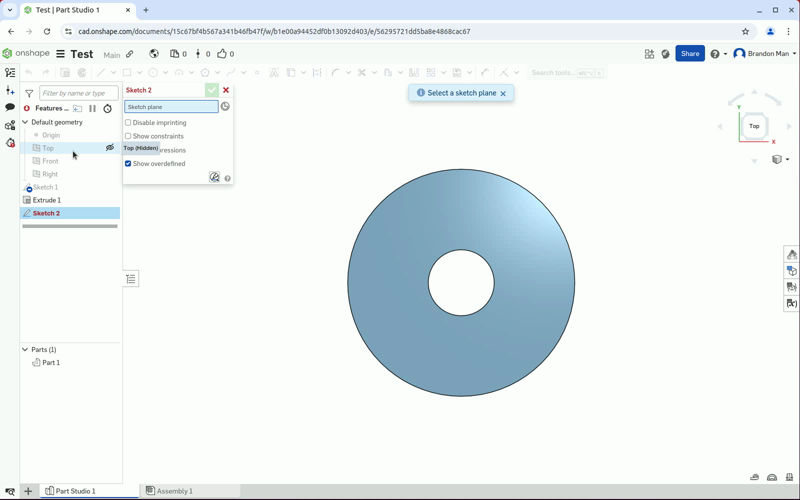
click(73, 150)
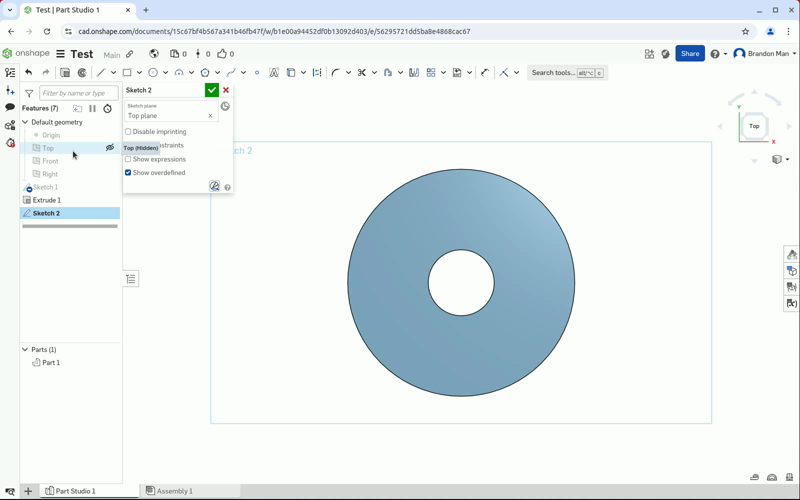
mouse_move(73, 352)
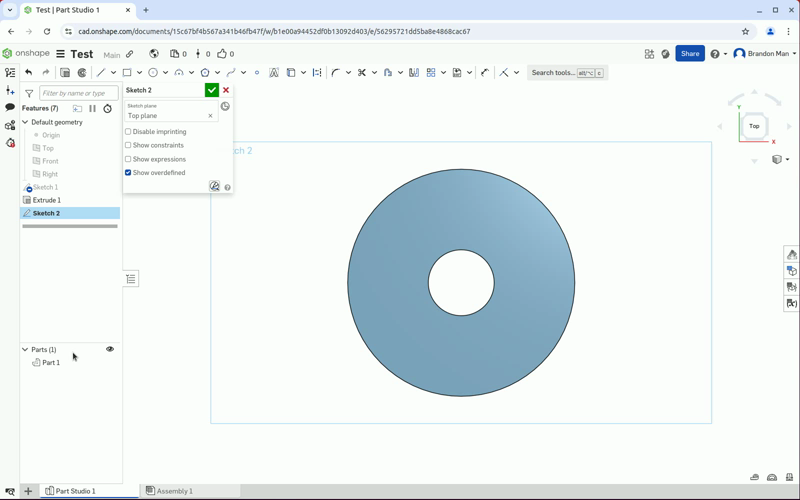
key(y)
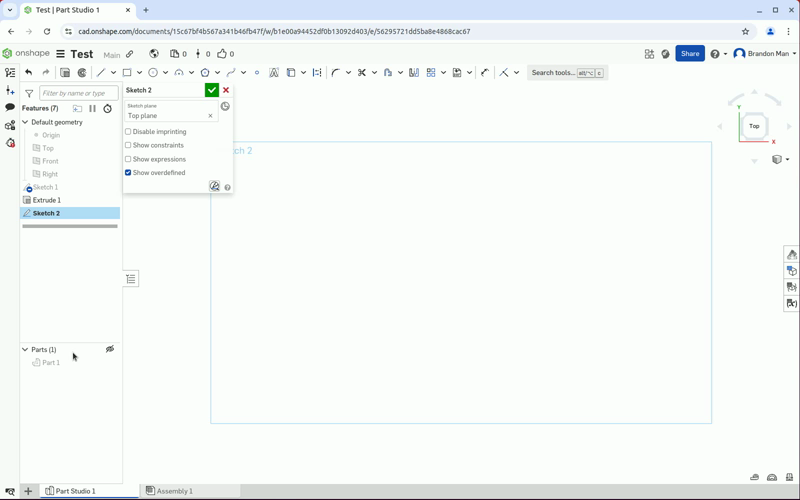
key(c)
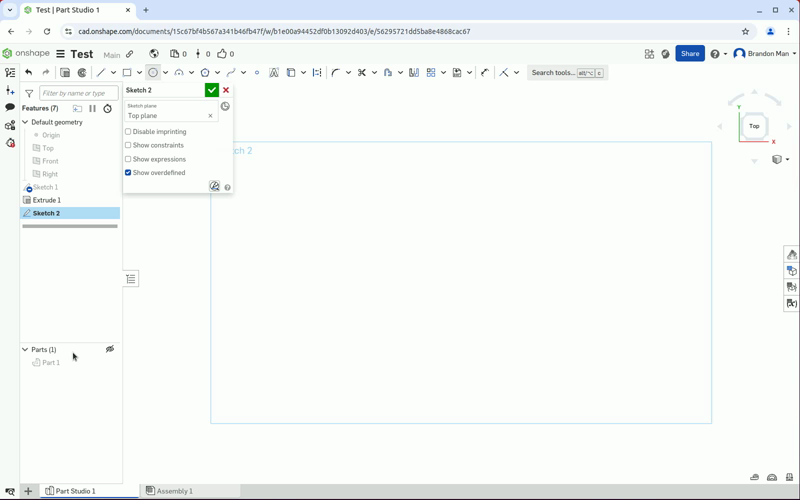
key_down(shift)
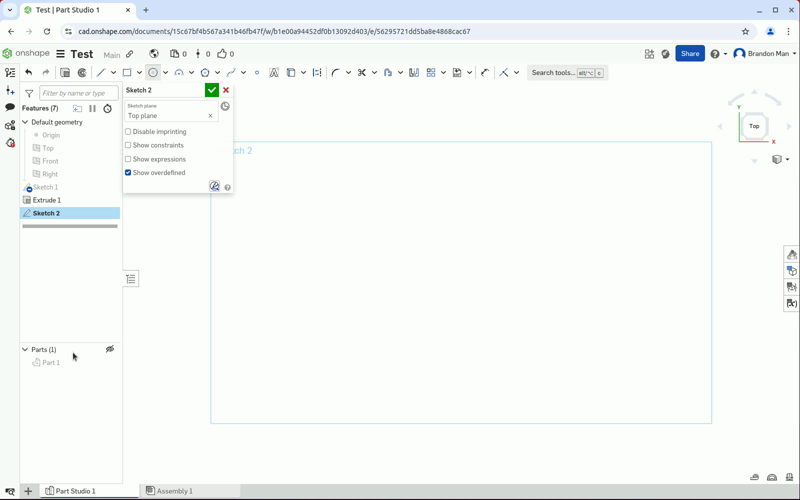
mouse_move(461, 282)
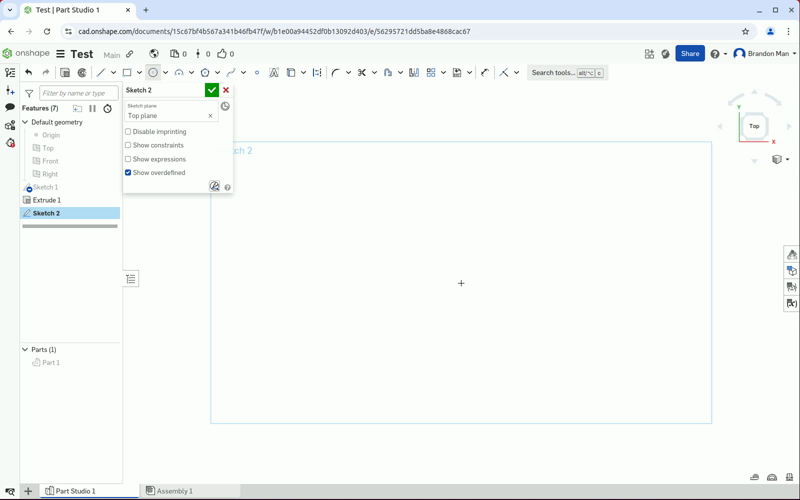
click(461, 282)
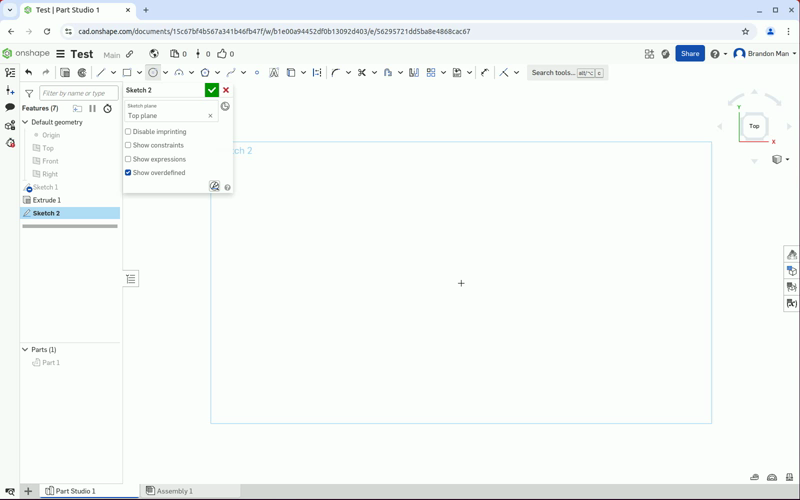
key_up(shift)
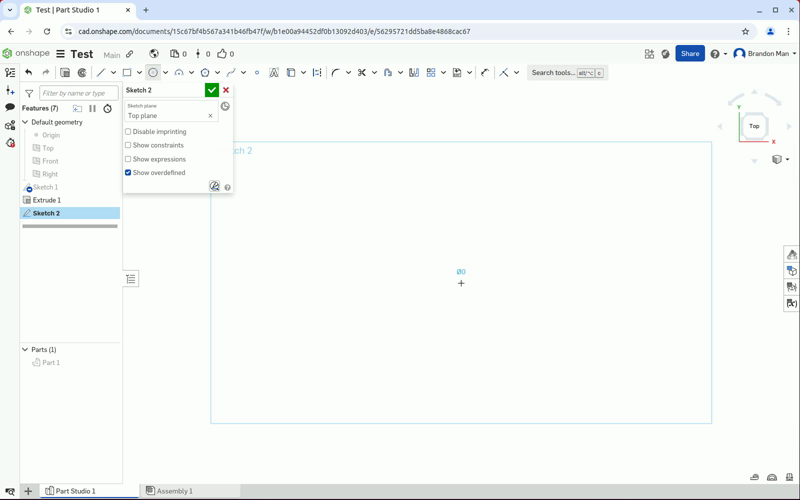
mouse_move(494, 282)
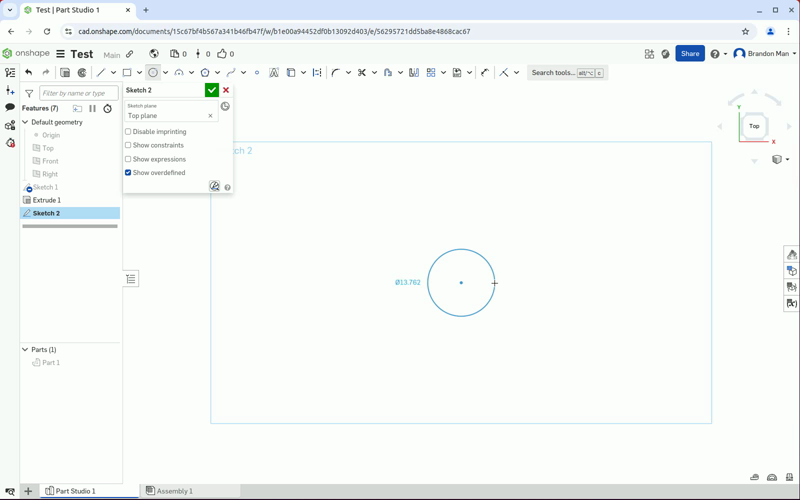
click(494, 282)
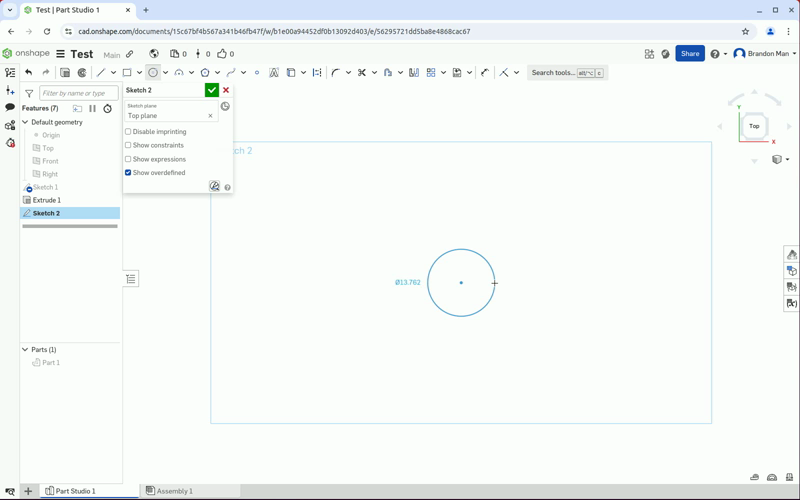
key(esc)
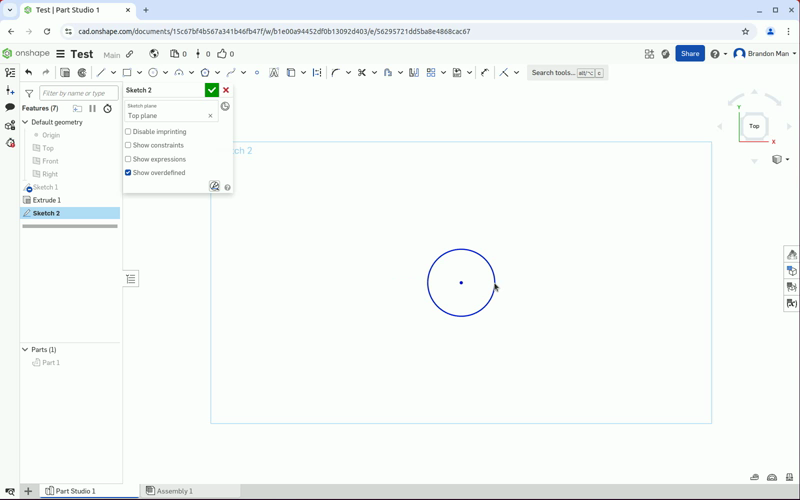
key(c)
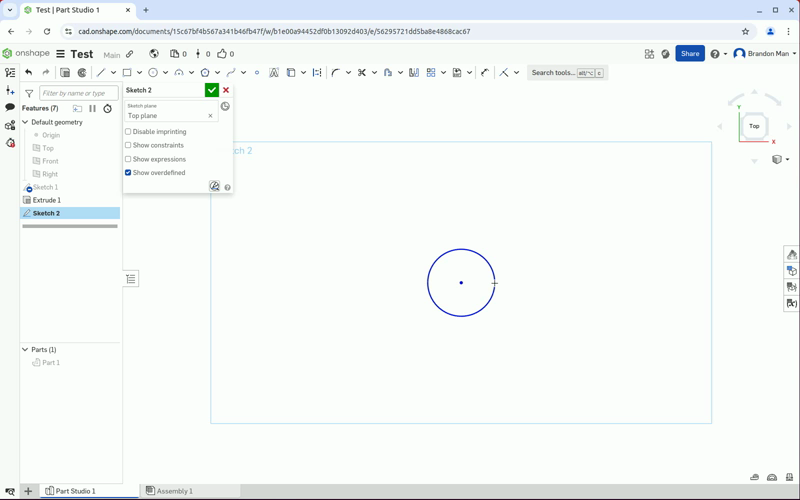
key_down(shift)
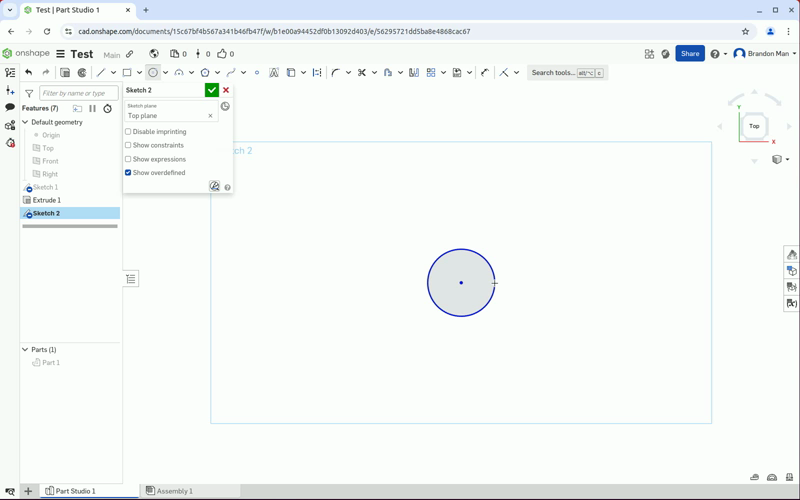
mouse_move(461, 282)
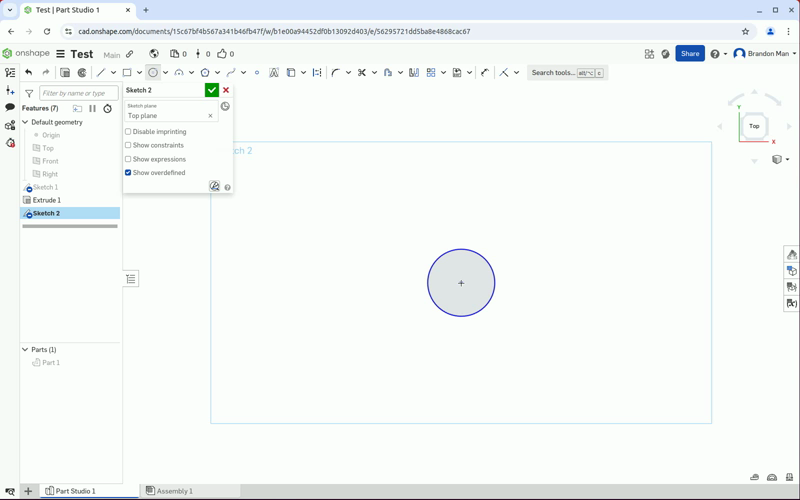
click(461, 282)
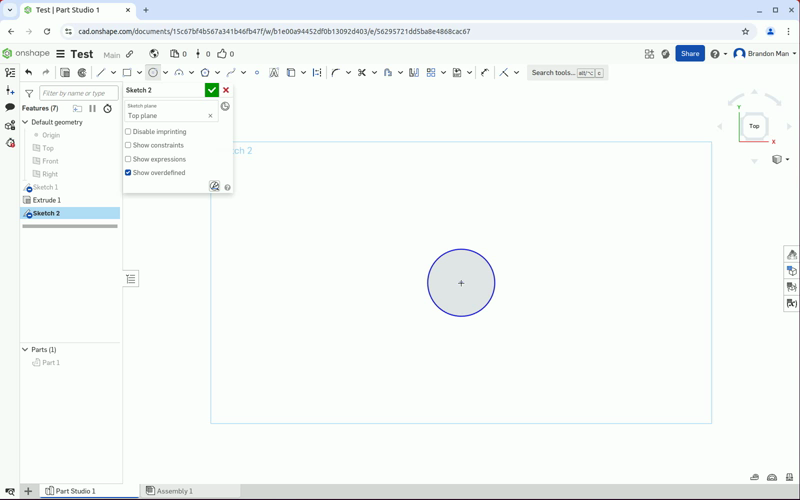
key_up(shift)
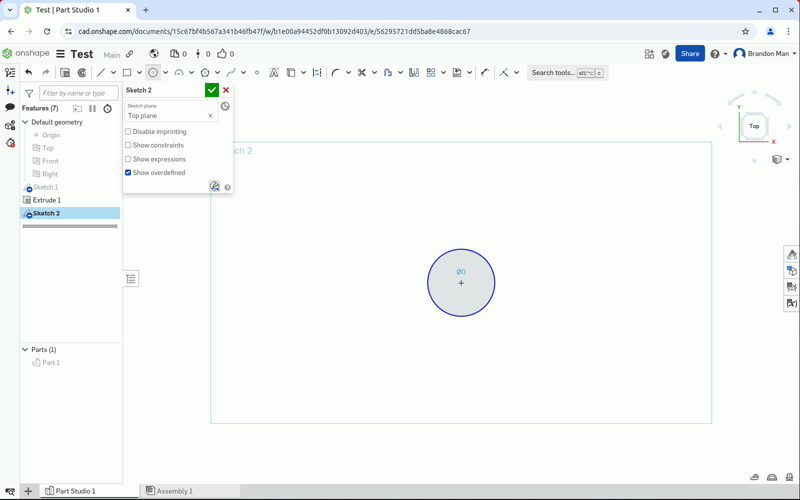
mouse_move(494, 282)
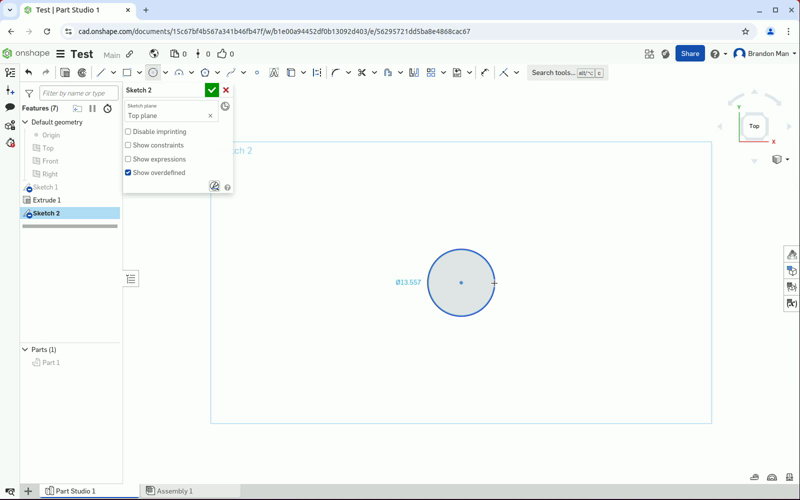
scroll(6)
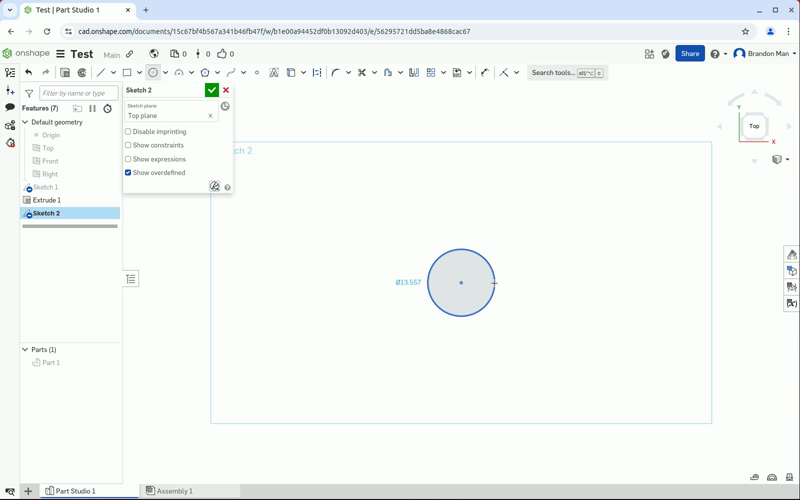
scroll(6)
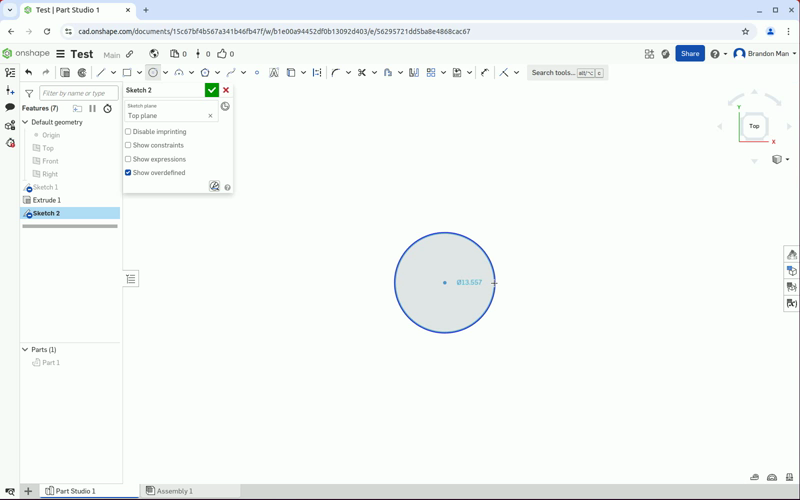
scroll(6)
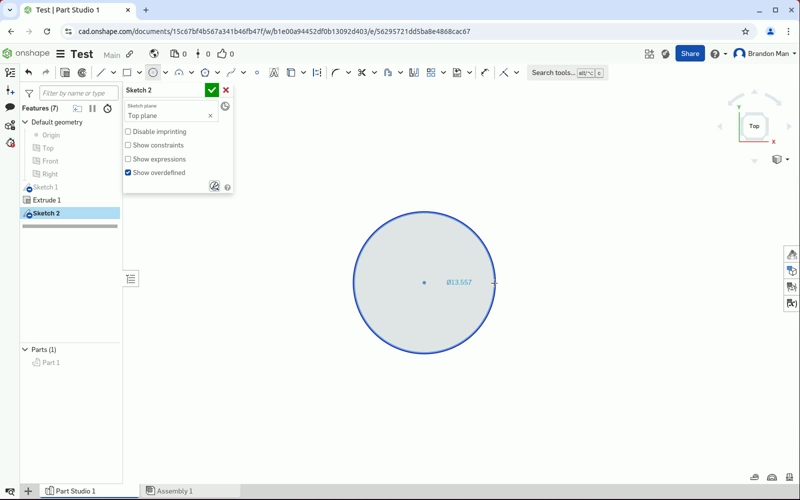
scroll(6)
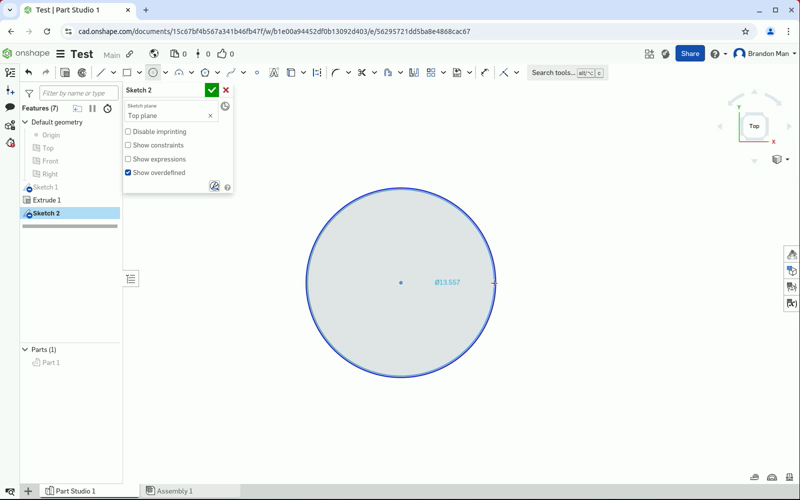
scroll(6)
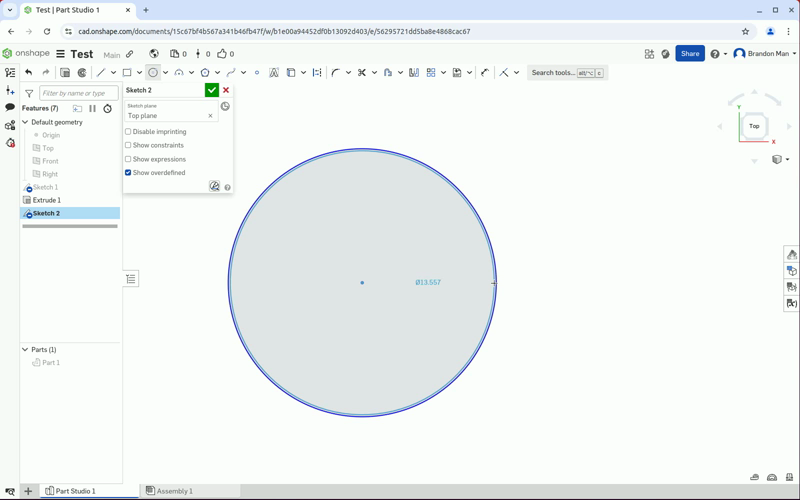
scroll(6)
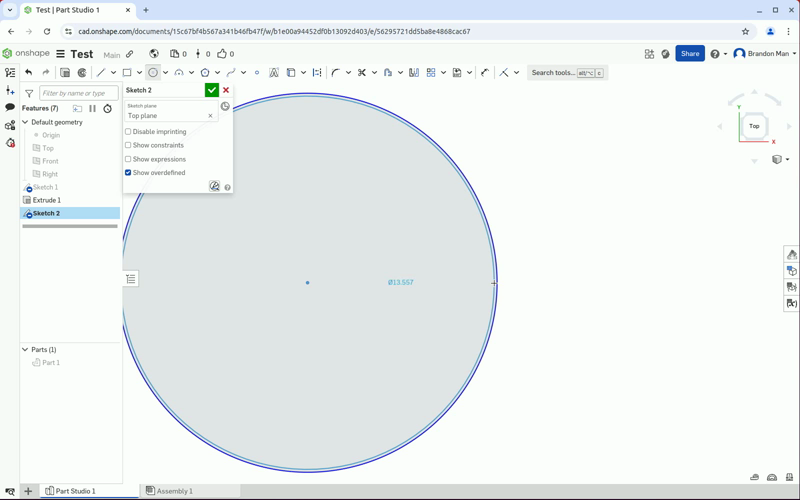
scroll(6)
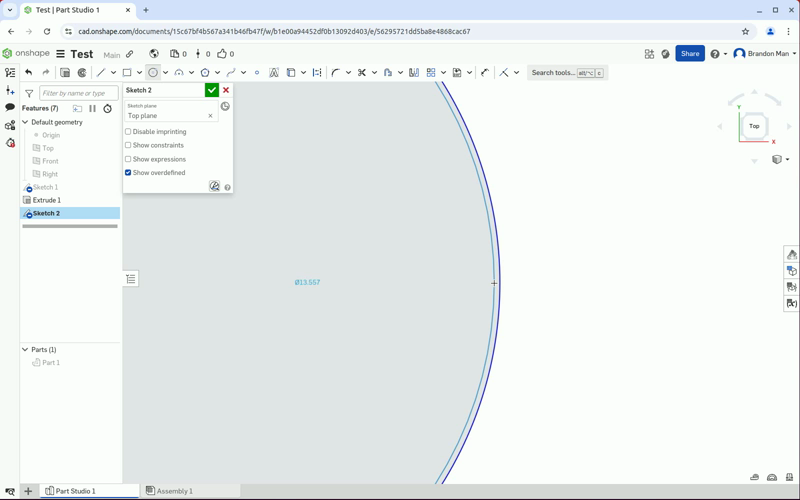
click(494, 282)
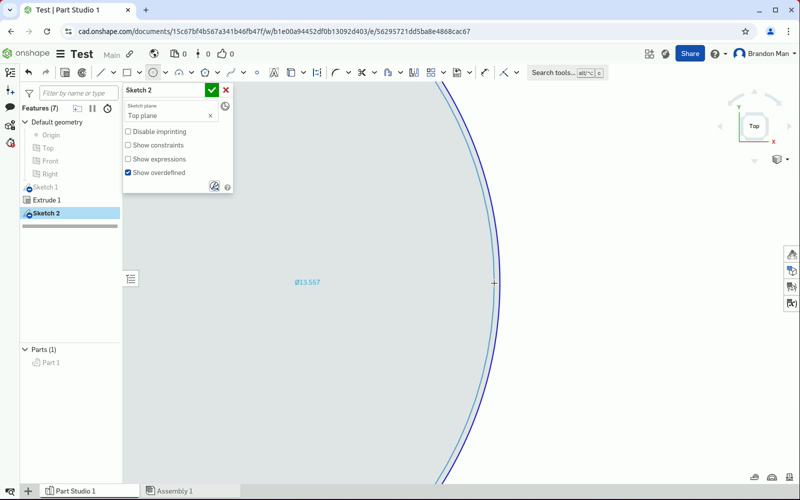
scroll(-6)
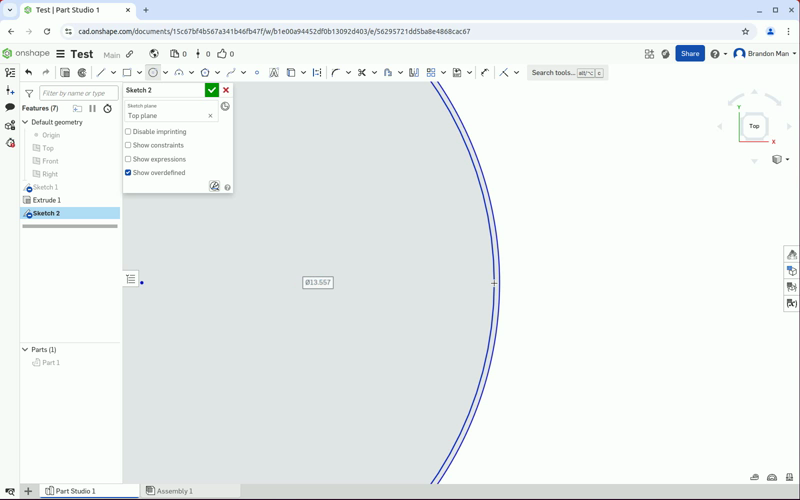
scroll(-6)
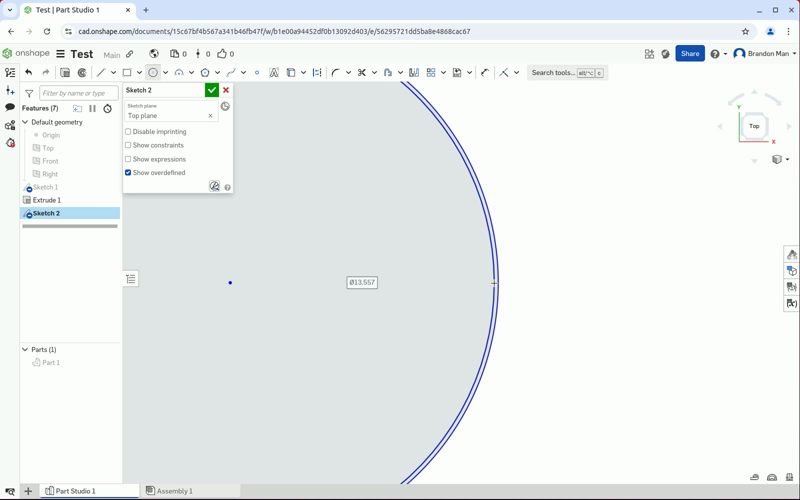
scroll(-6)
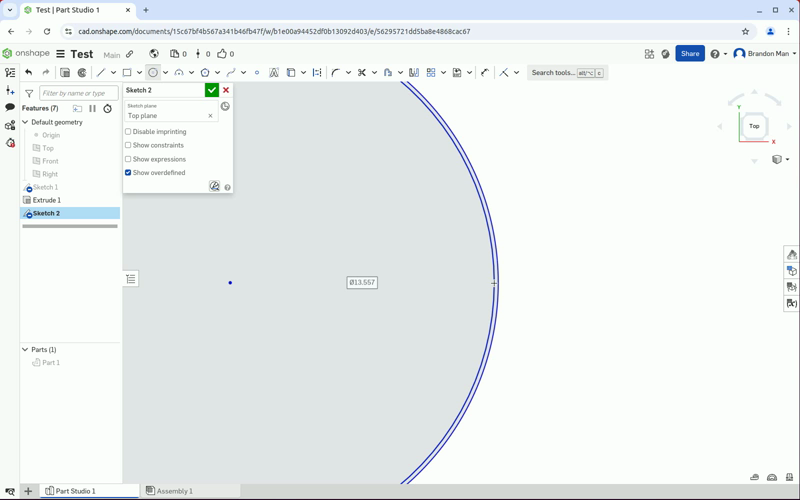
scroll(-6)
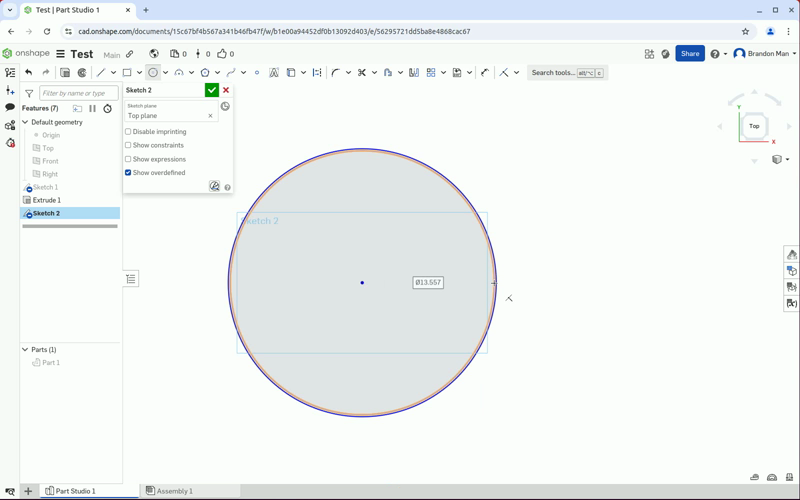
scroll(-6)
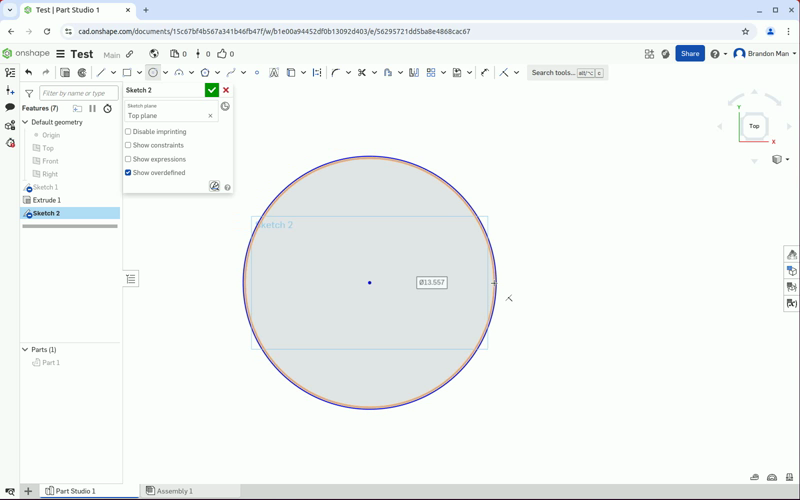
scroll(-6)
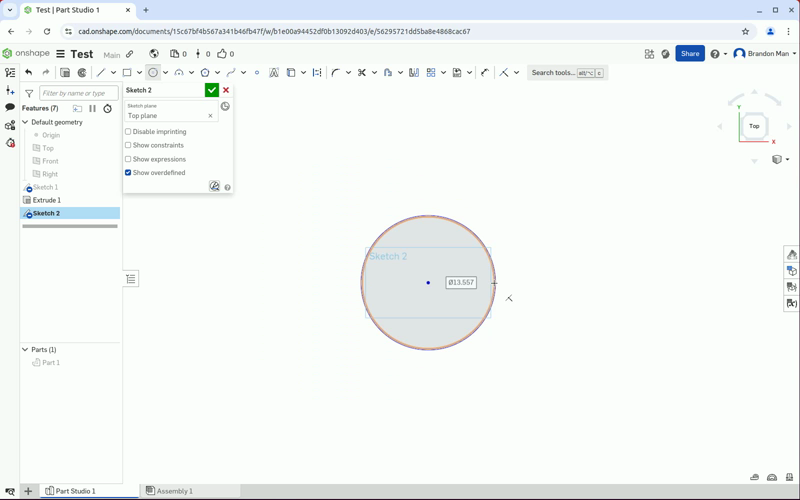
scroll(-6)
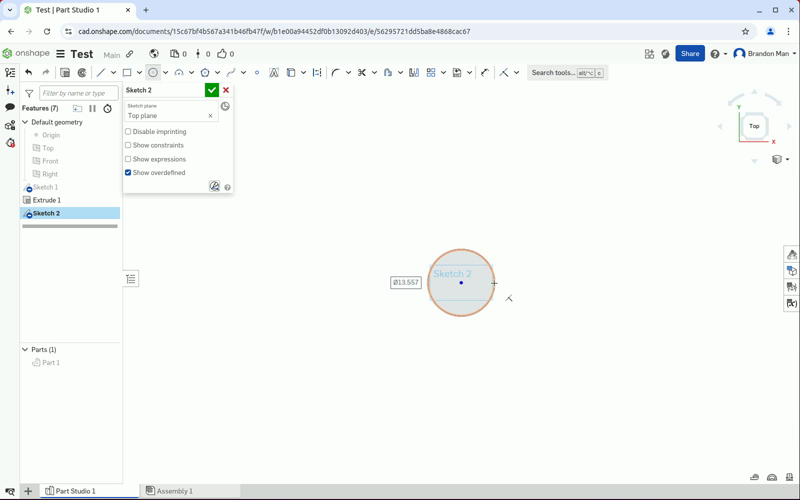
key(esc)
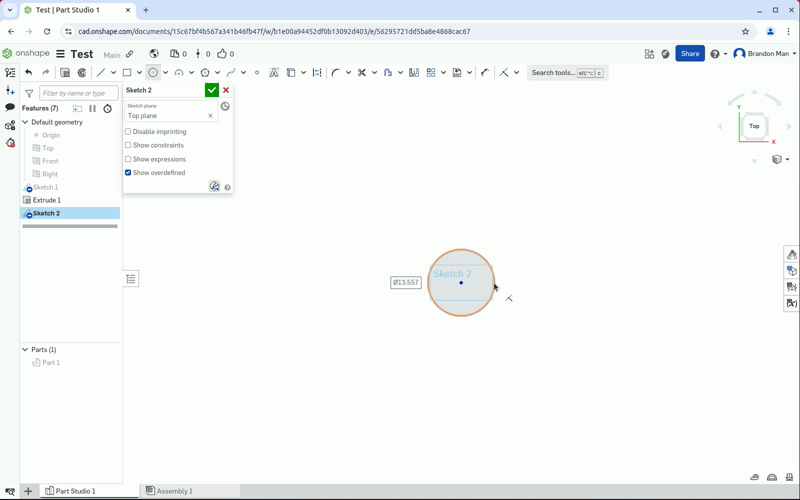
mouse_move(468, 250)
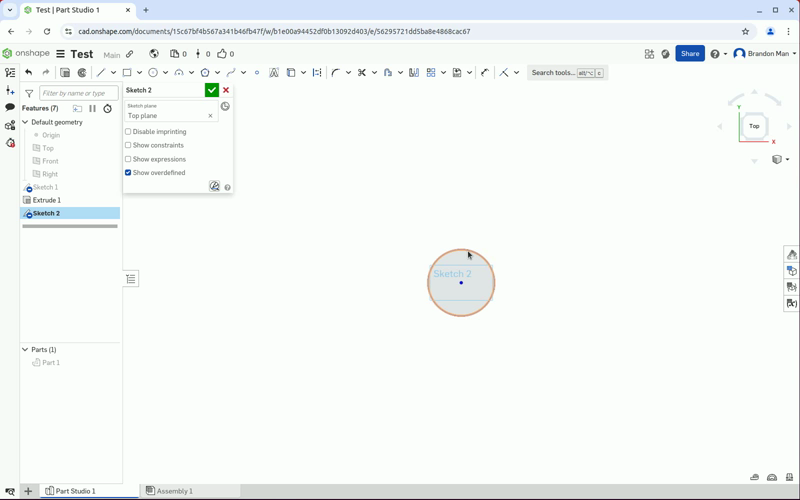
scroll(6)
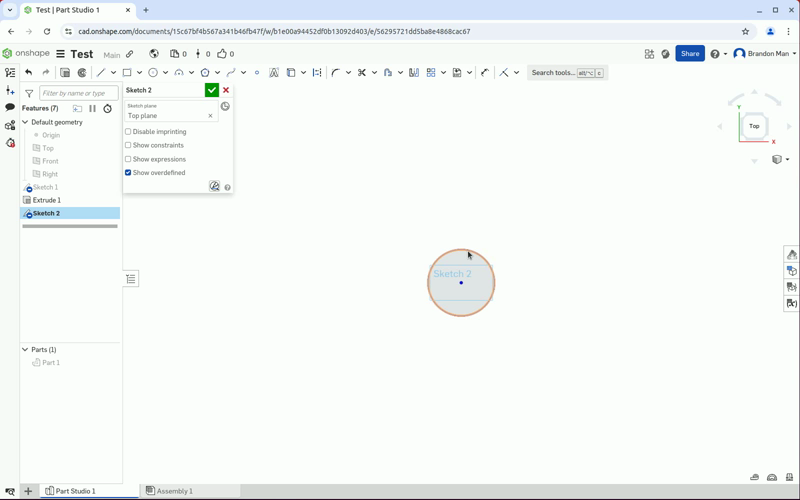
scroll(6)
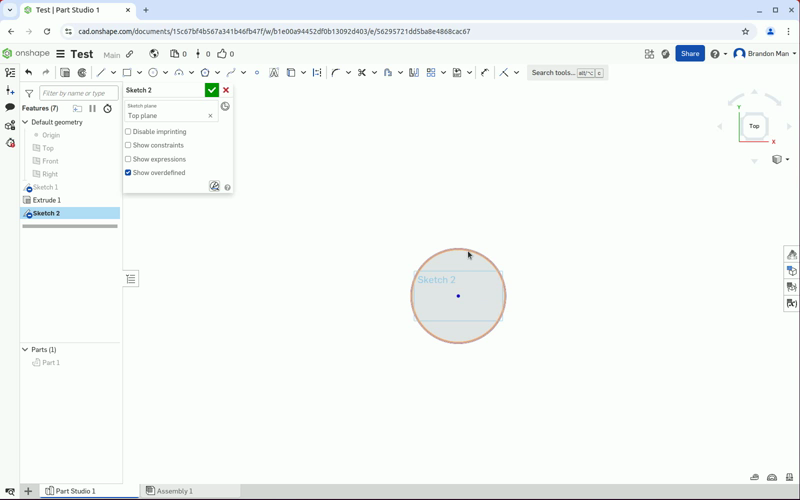
scroll(6)
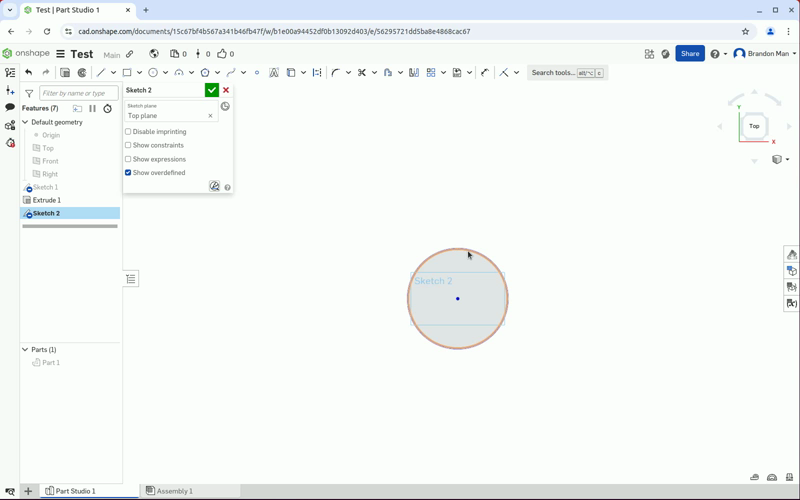
scroll(6)
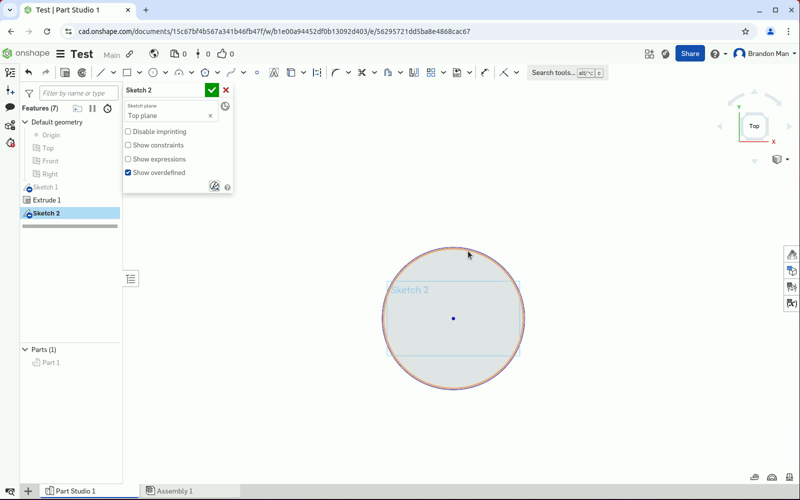
scroll(6)
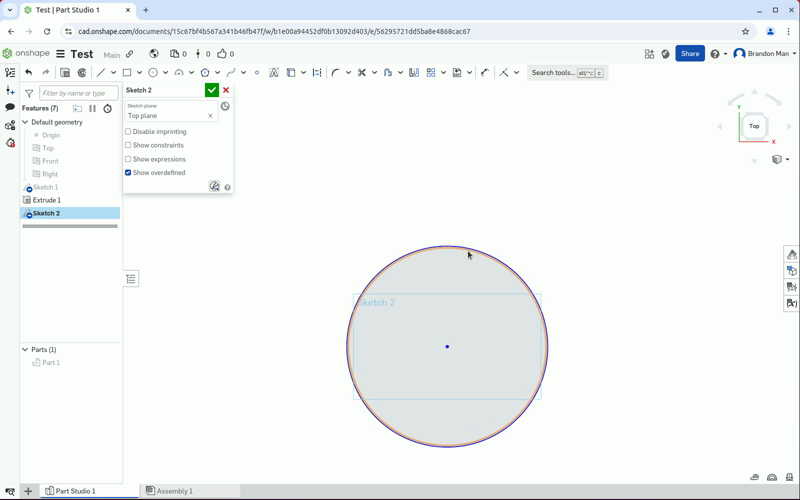
scroll(6)
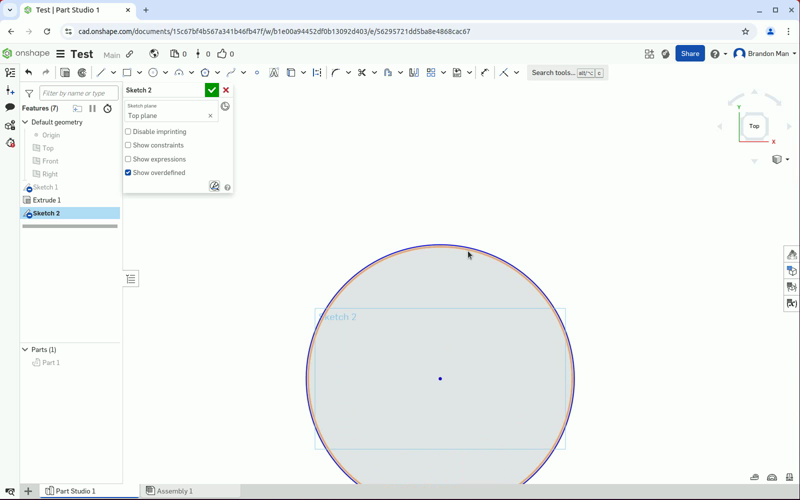
scroll(6)
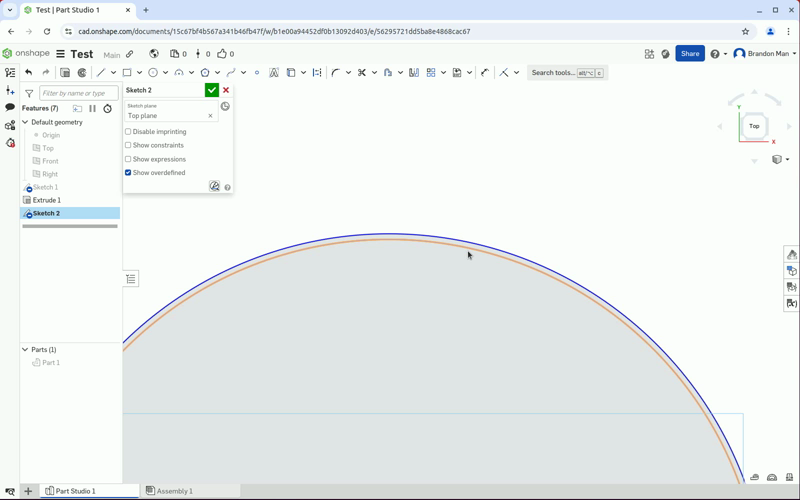
click(468, 250)
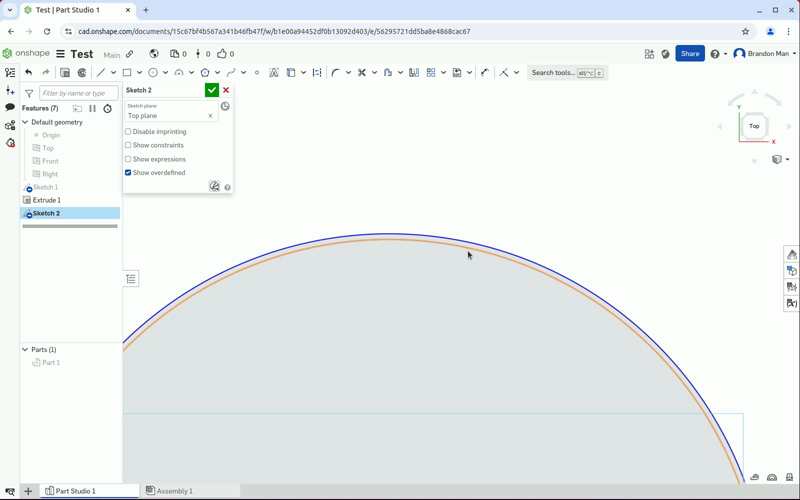
scroll(-6)
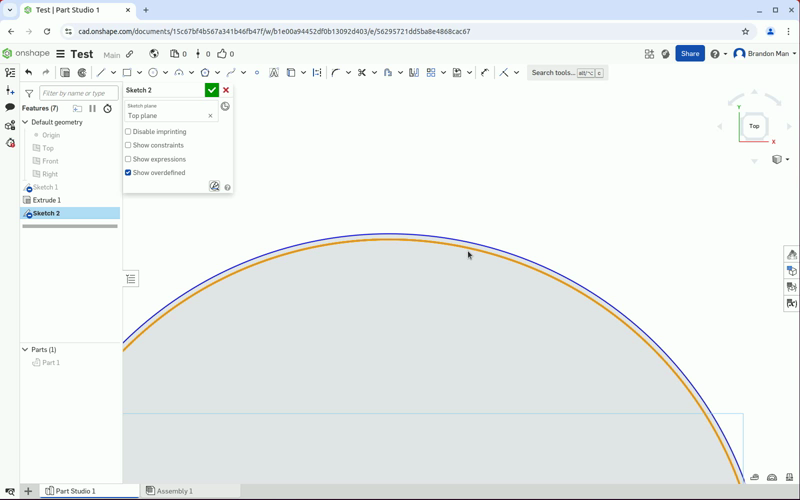
scroll(-6)
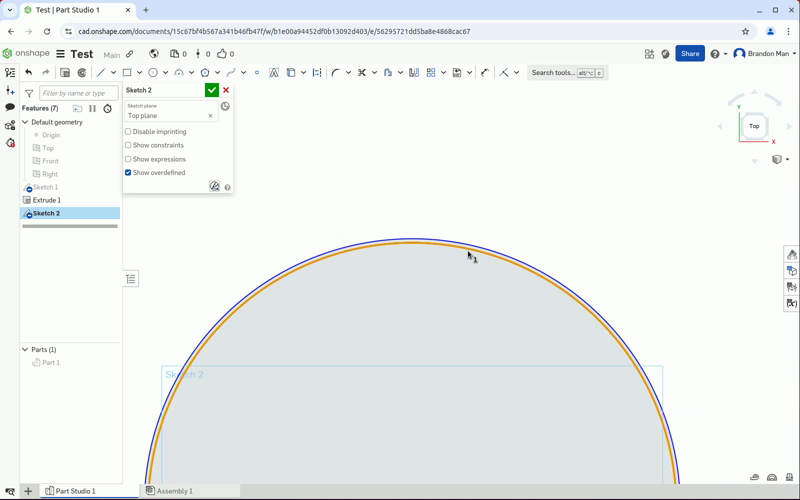
scroll(-6)
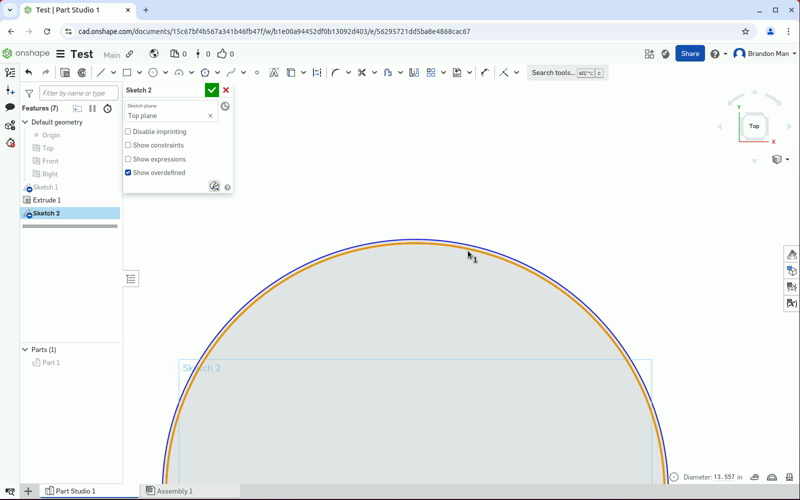
scroll(-6)
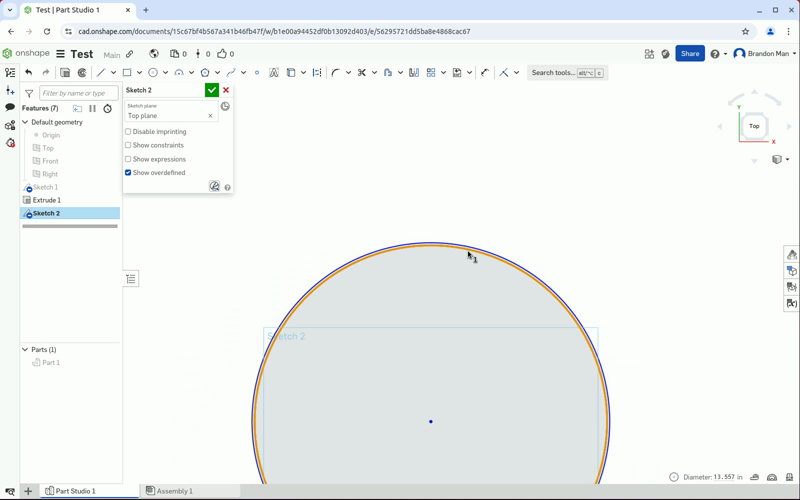
scroll(-6)
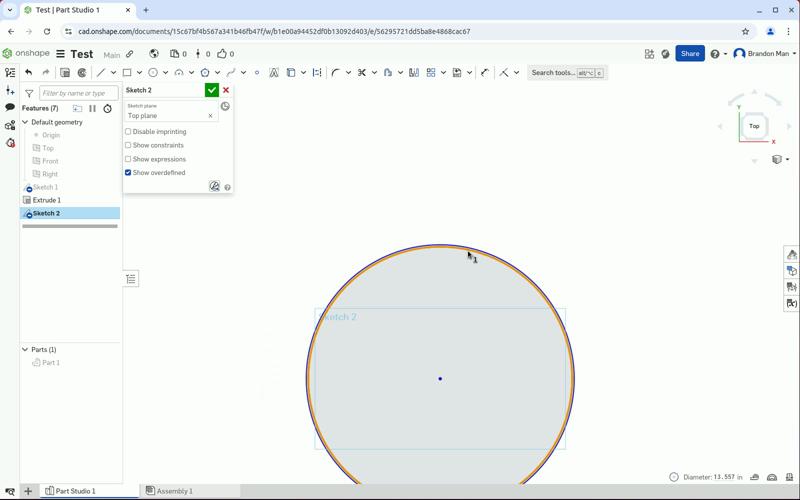
scroll(-6)
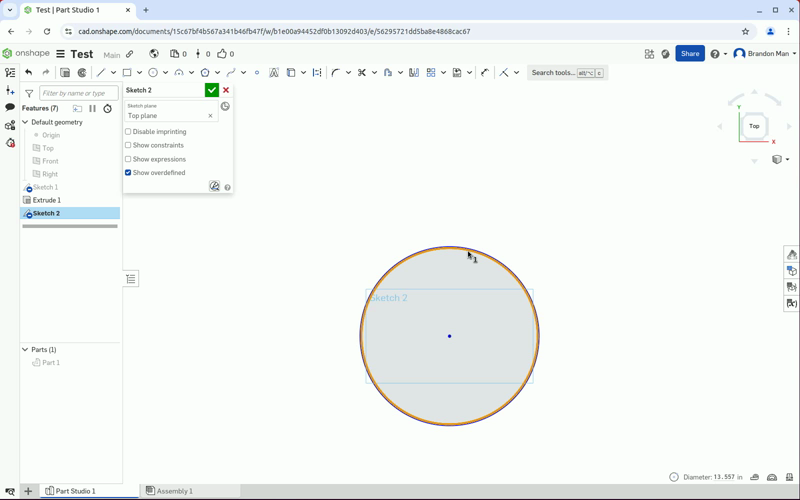
scroll(-6)
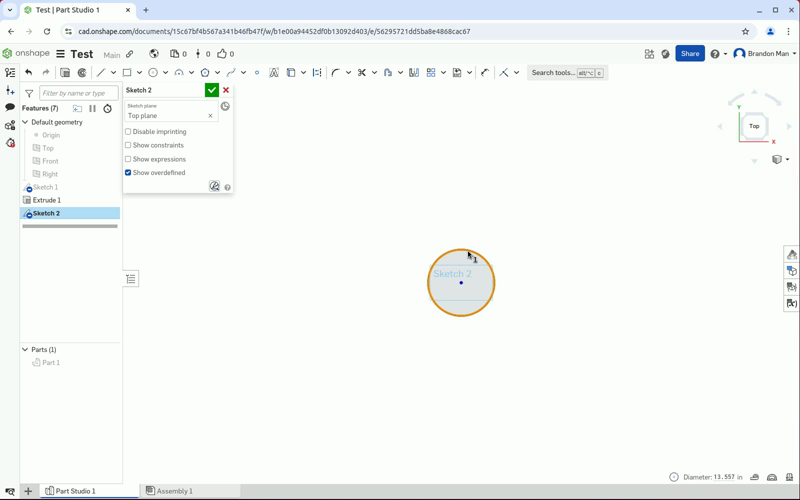
mouse_move(73, 352)
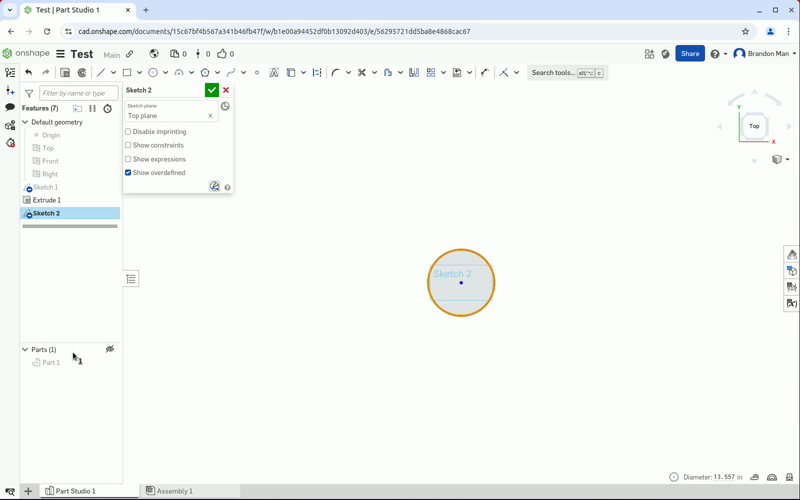
key(shift+y)
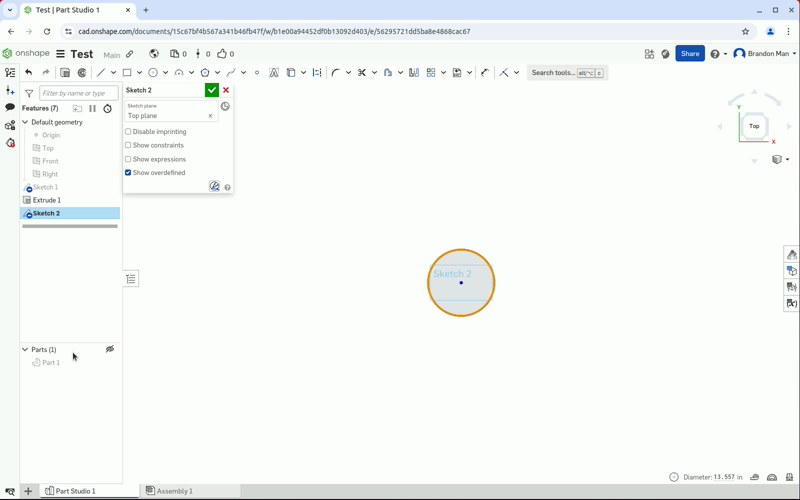
key(shift+e)
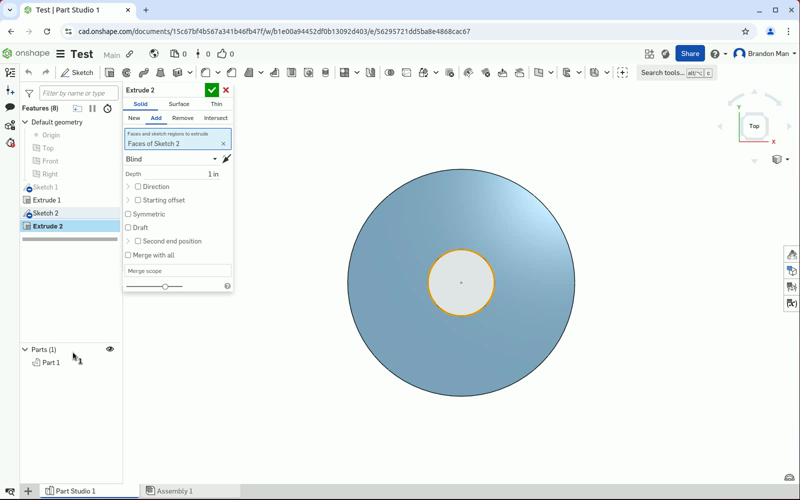
mouse_move(143, 106)
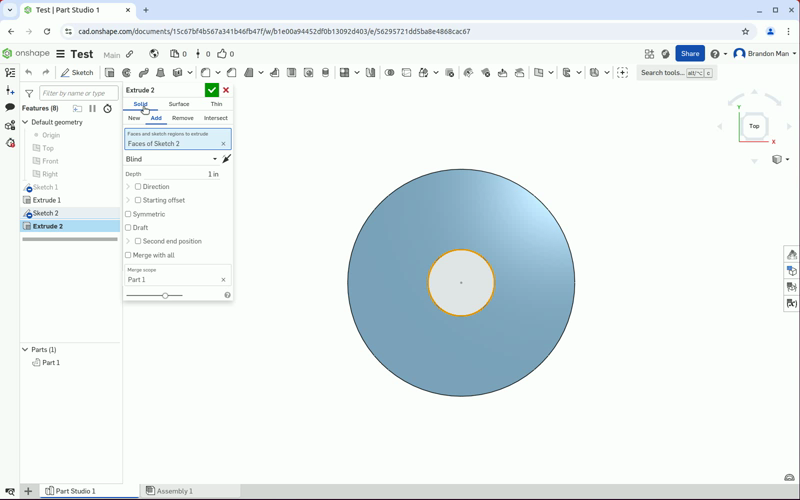
click(143, 106)
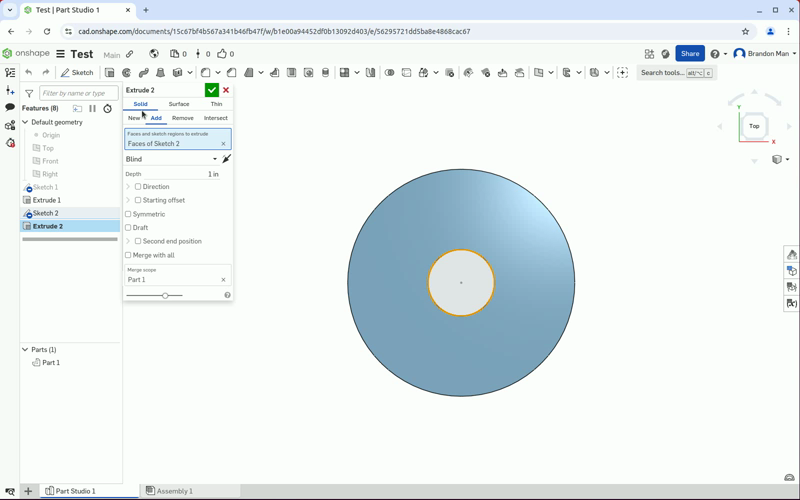
mouse_move(137, 120)
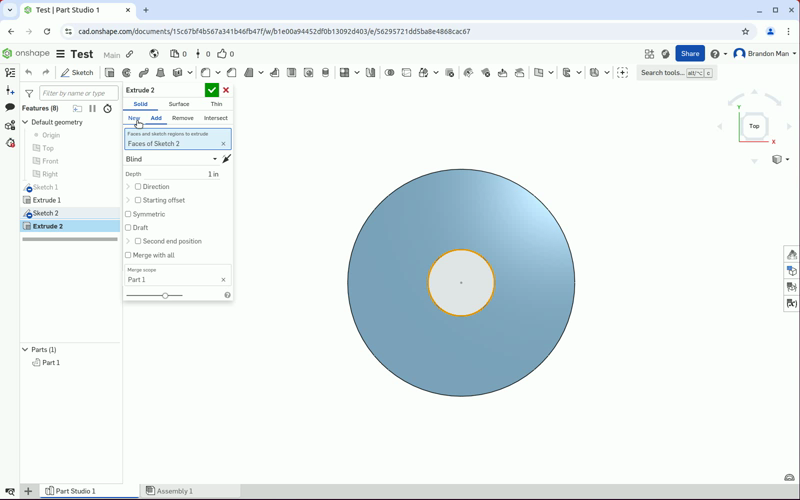
click(137, 120)
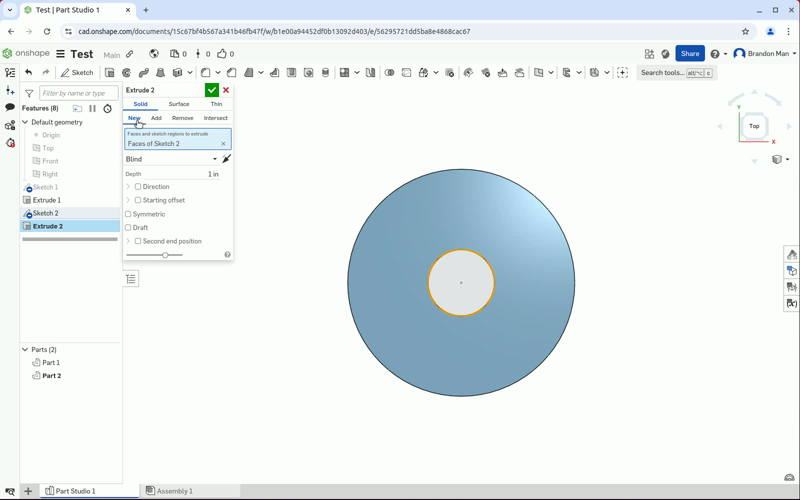
key(tab, 4)
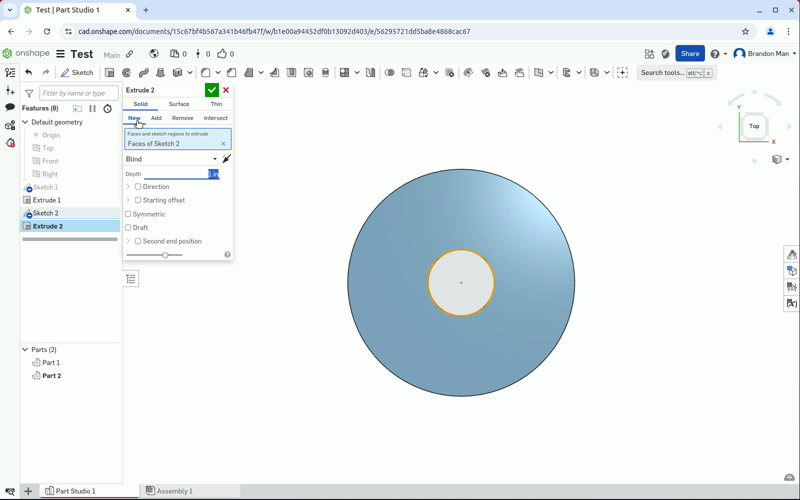
text(3.37)
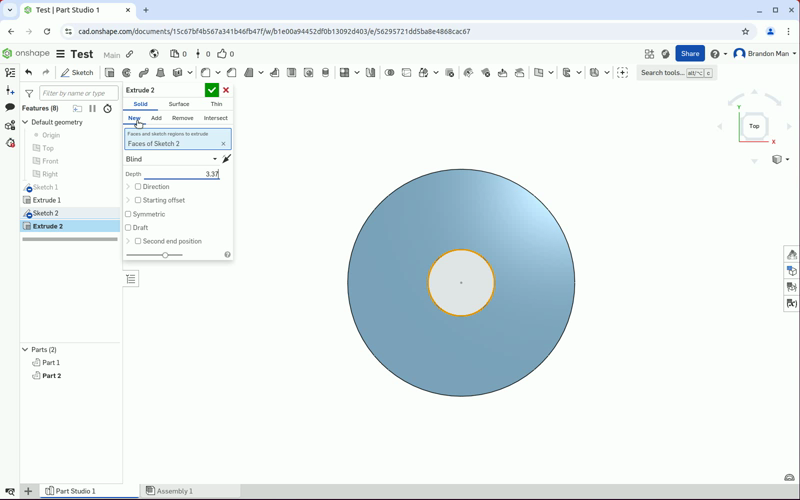
key(enter)
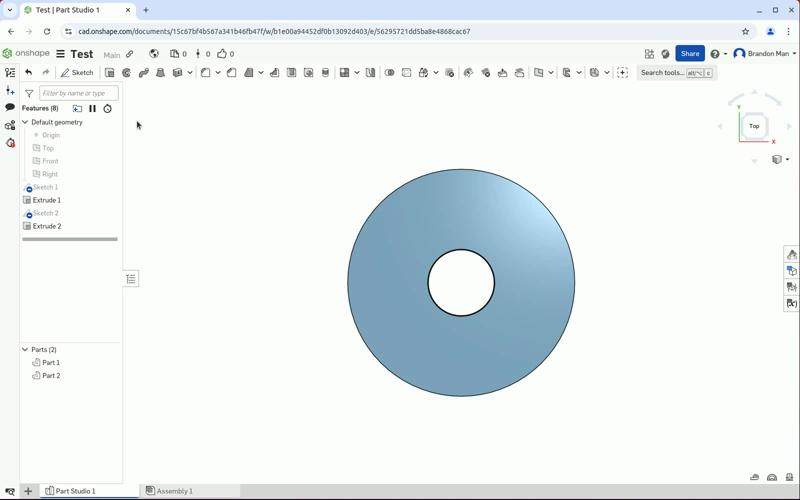
key(shift+h)
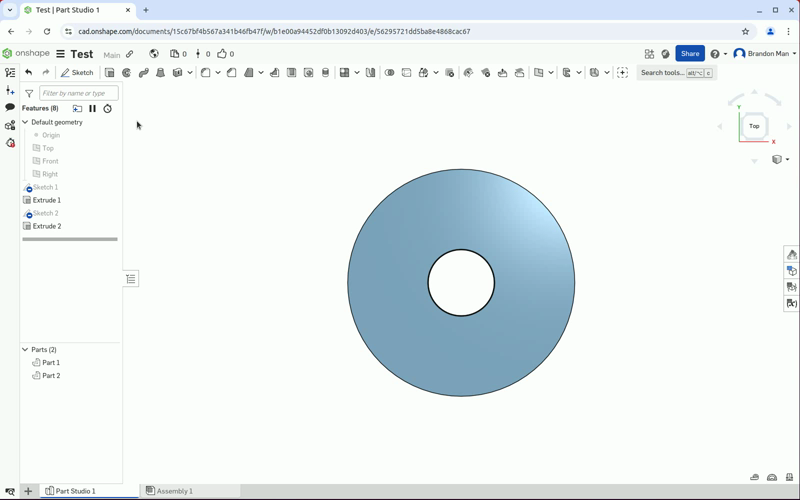
key(shift+h)
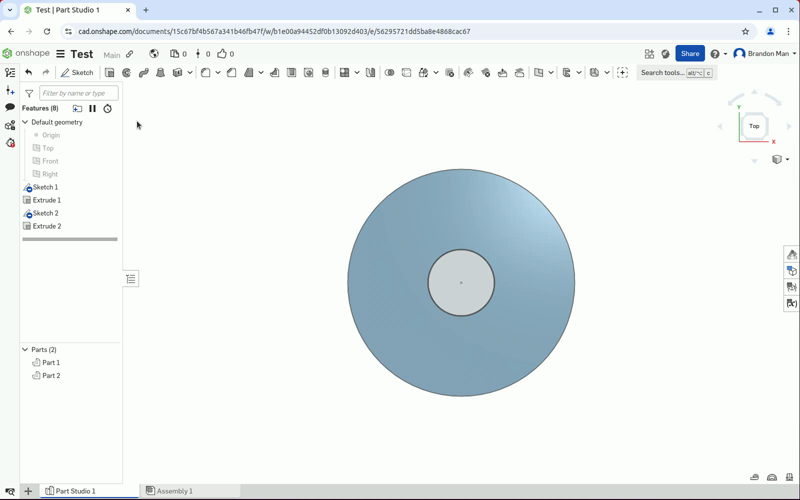
key(shift+7)
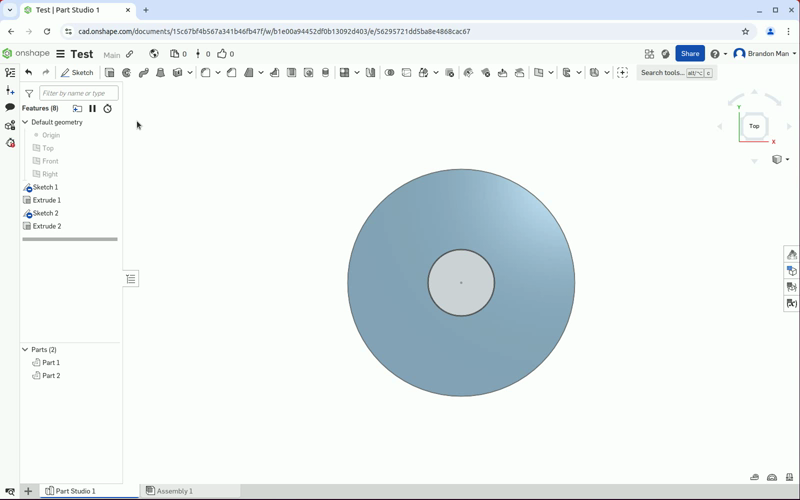
key(up, 3)
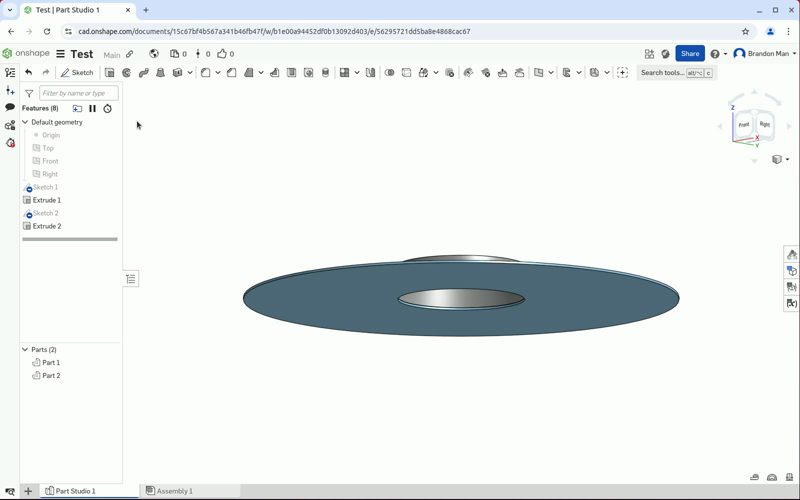
key(left, 3)
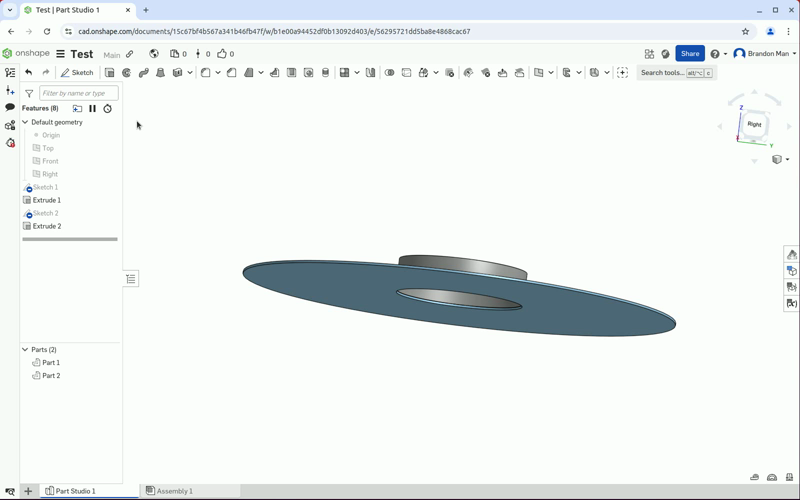
key(right, 3)
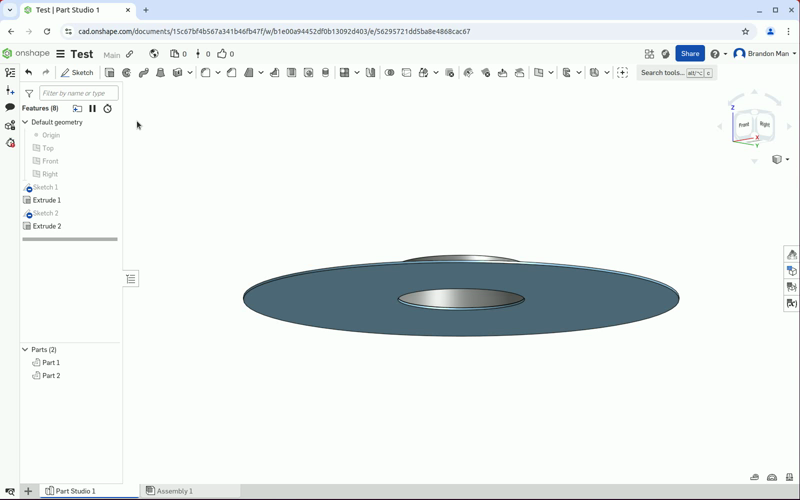
key(down, 3)
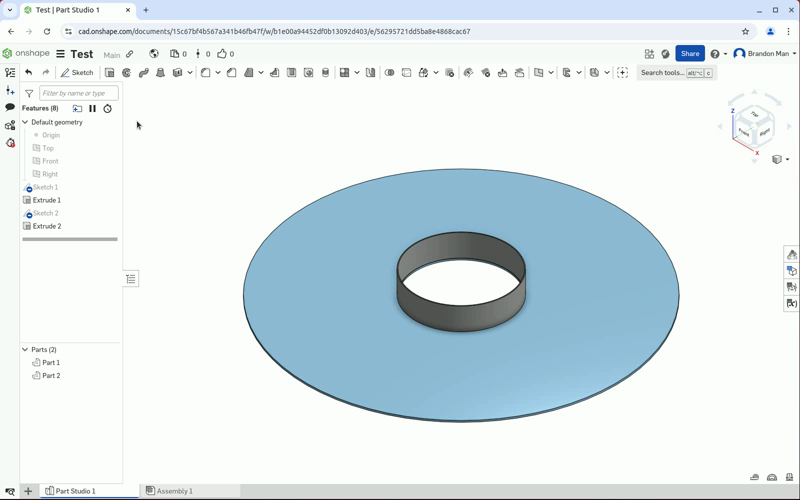
mouse_move(73, 189)
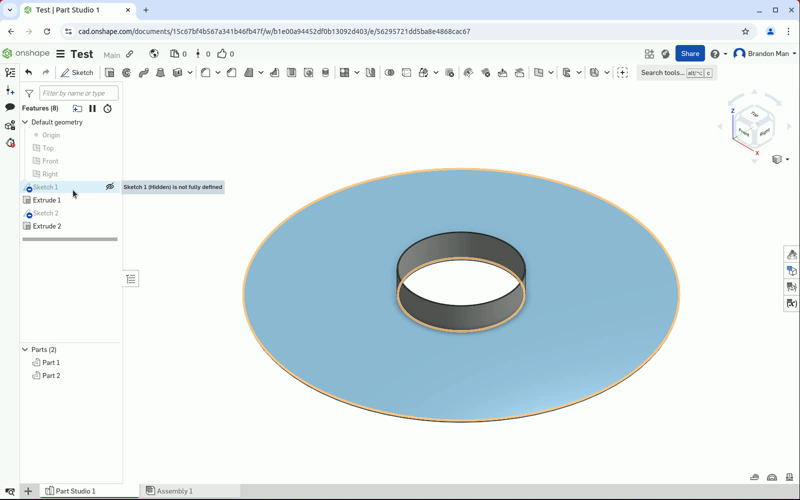
click(73, 189)